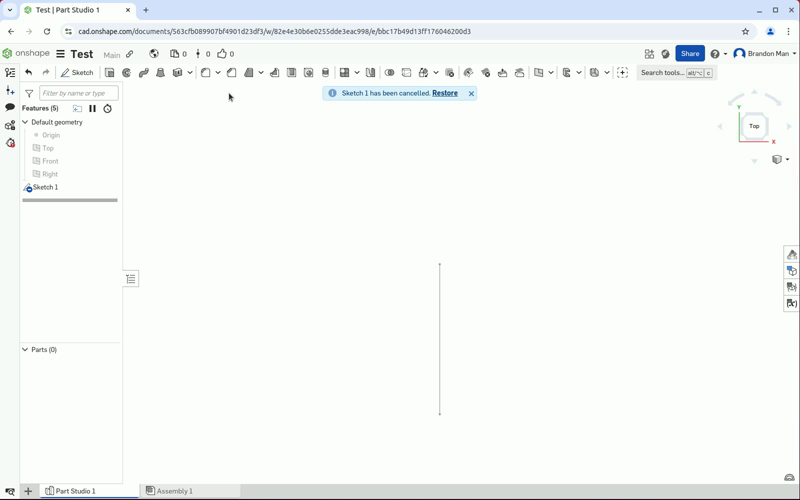
key(shift+h)
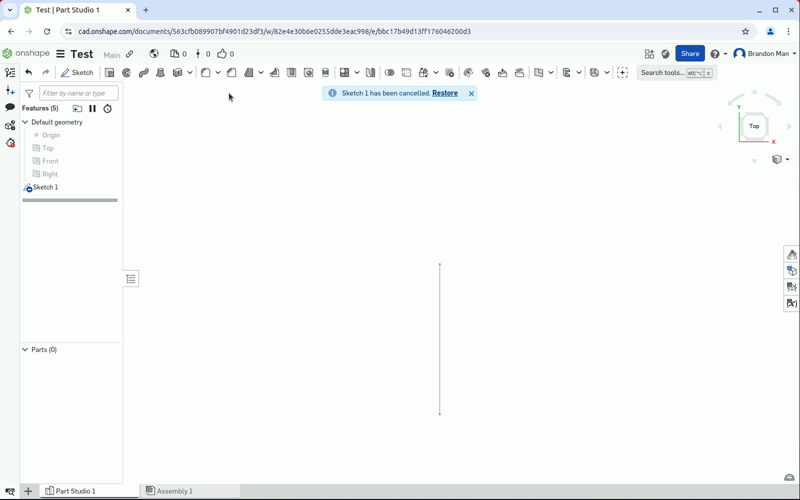
key(shift+s)
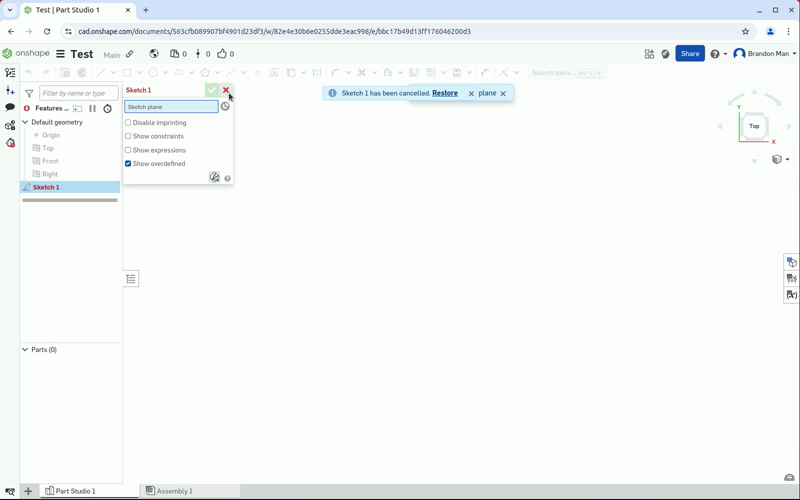
mouse_move(73, 150)
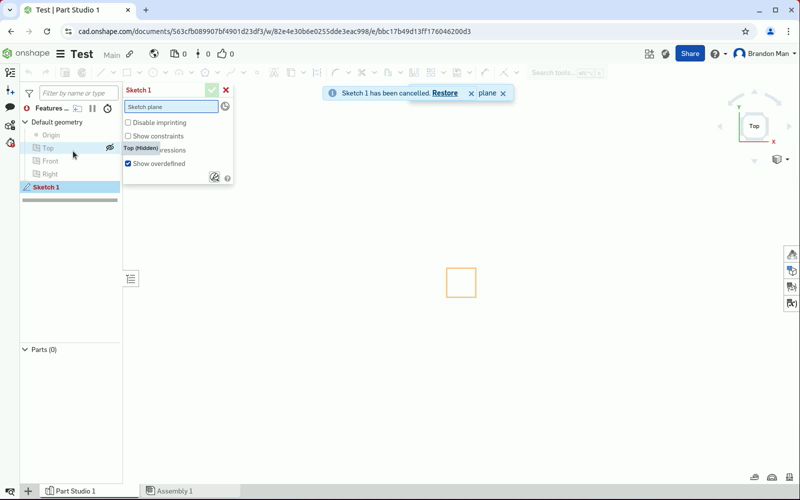
click(73, 150)
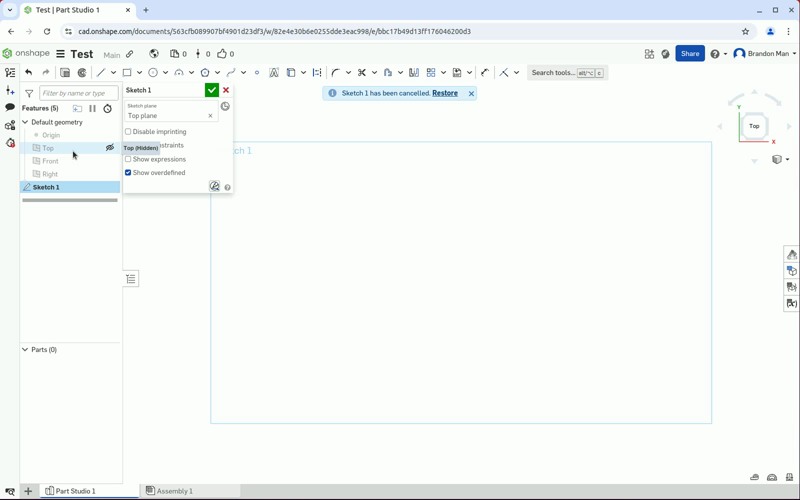
mouse_move(73, 352)
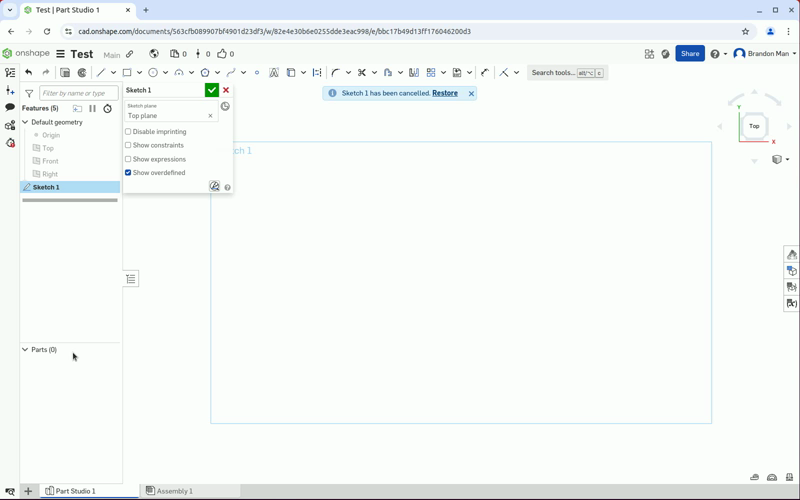
key(y)
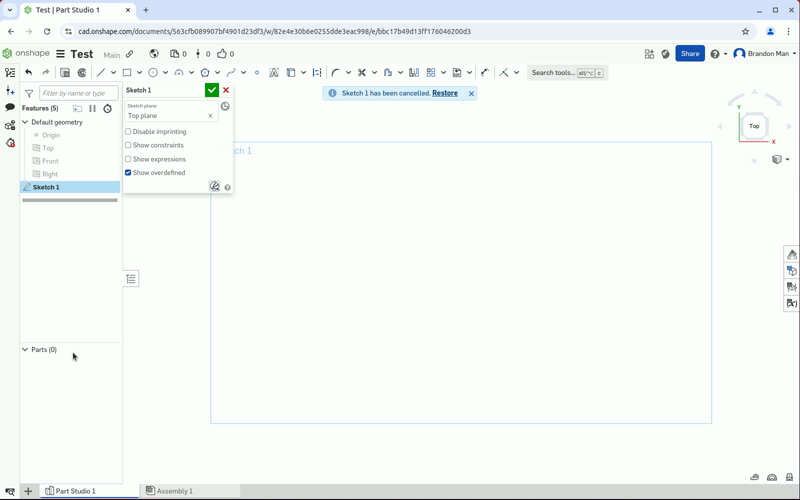
key(l)
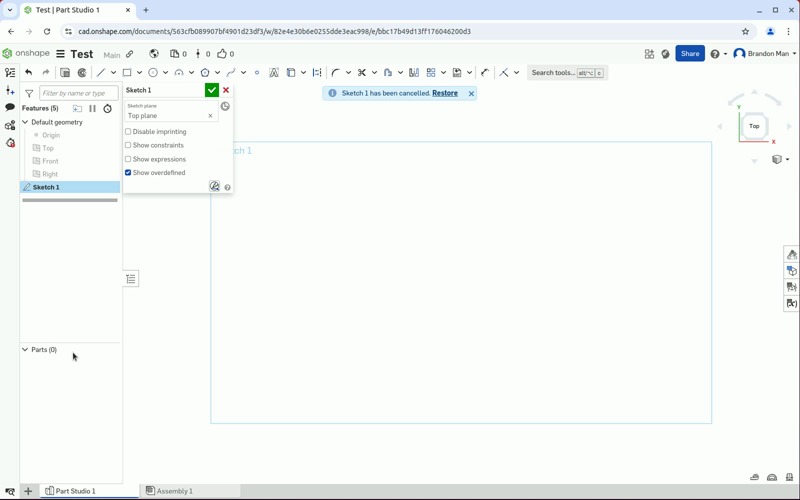
key_down(shift)
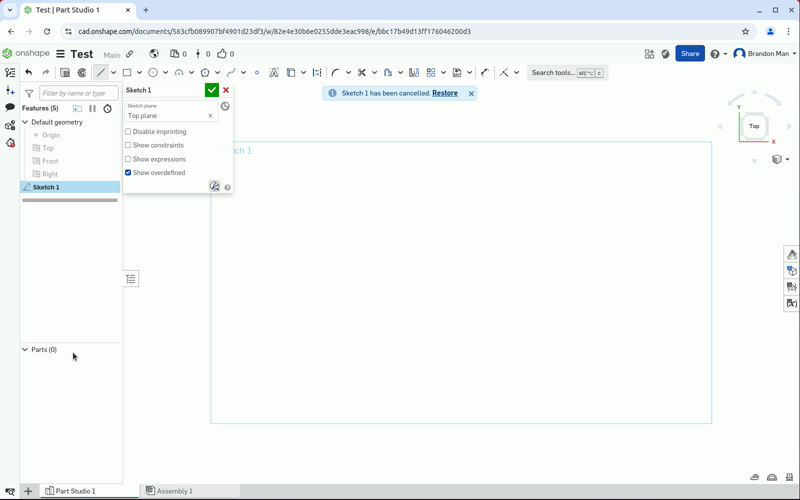
mouse_move(371, 285)
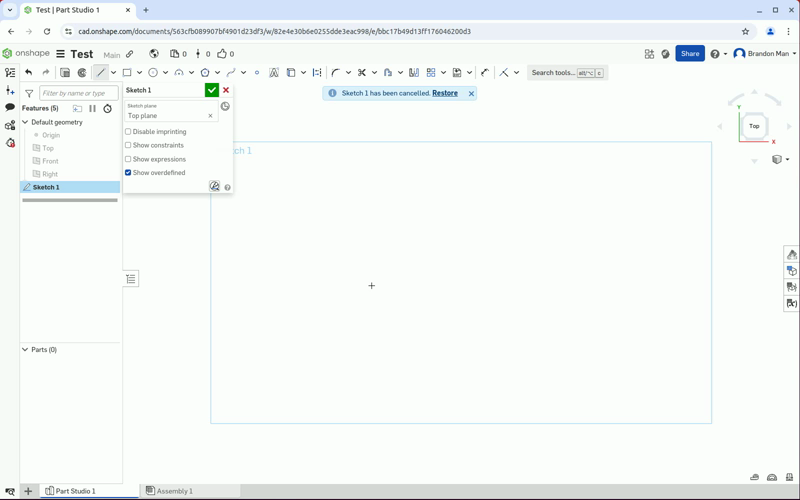
click(371, 285)
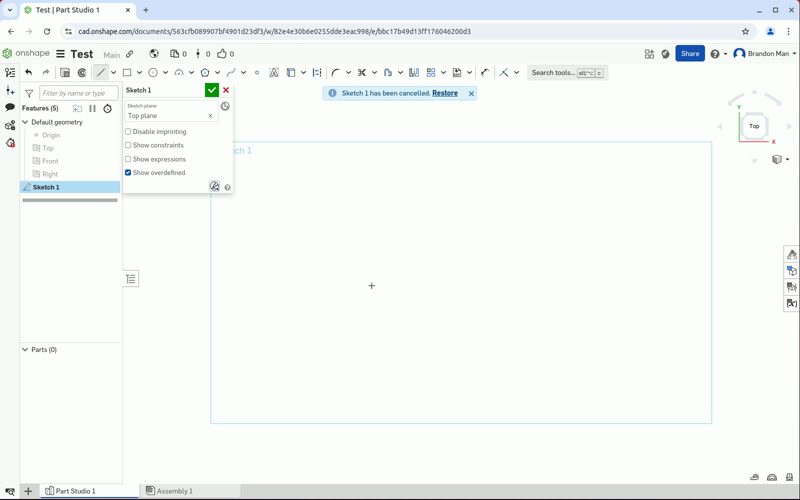
key_up(shift)
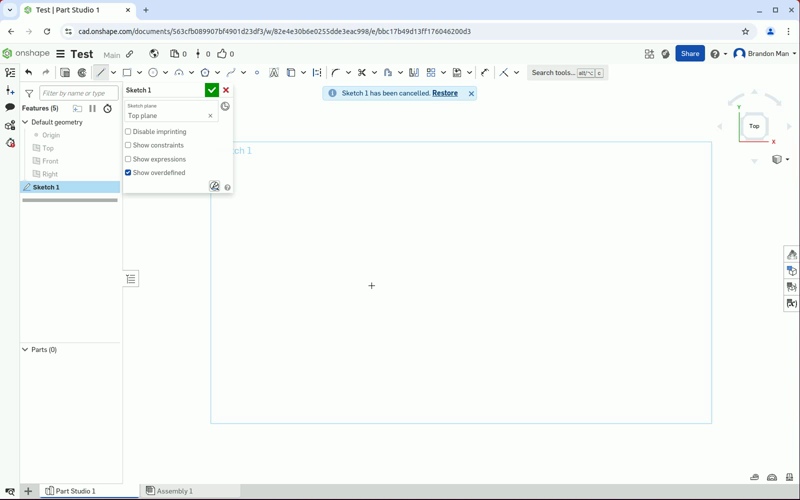
key_down(shift)
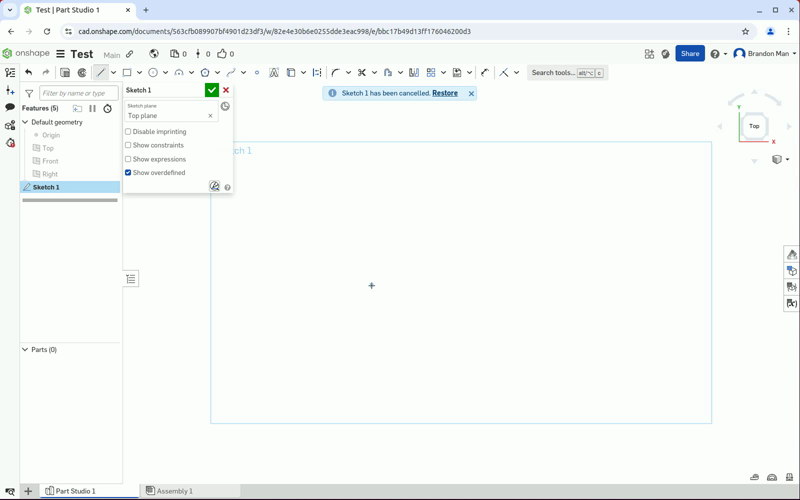
mouse_move(459, 285)
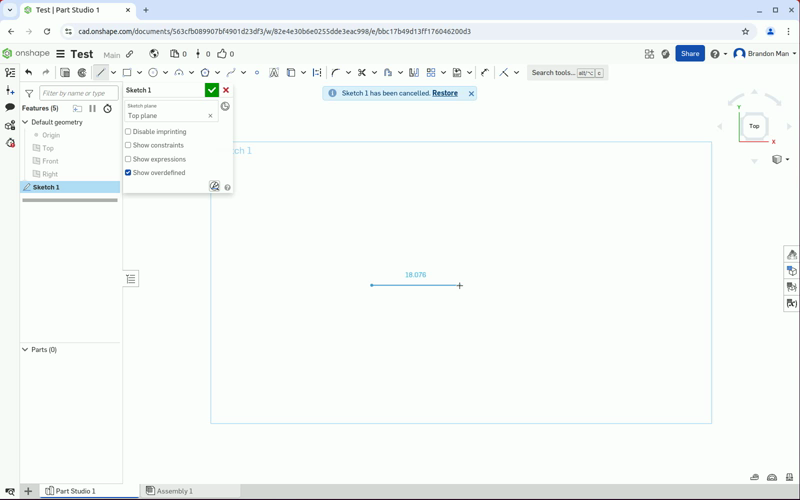
click(459, 285)
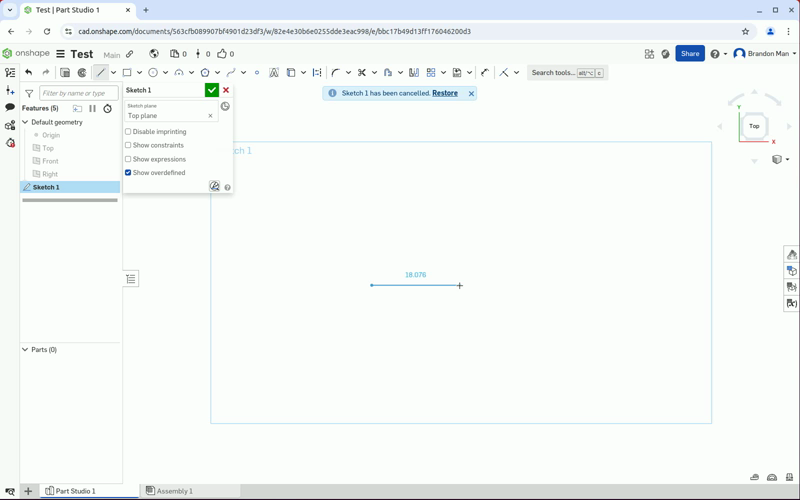
key_up(shift)
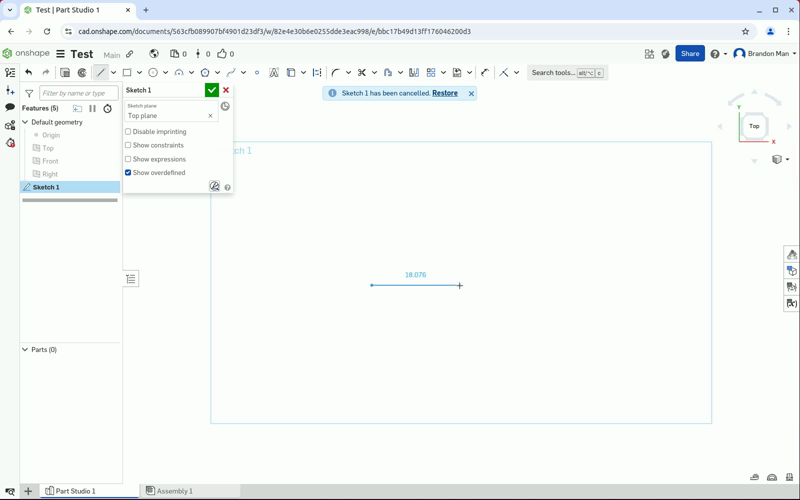
key_down(shift)
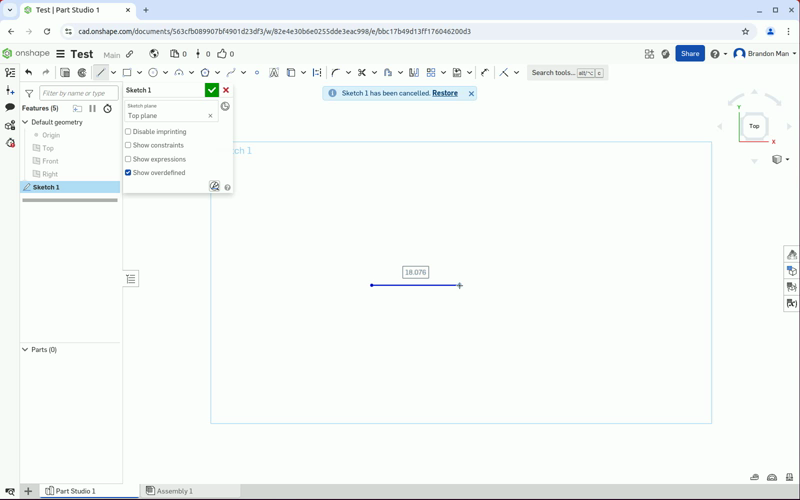
mouse_move(489, 285)
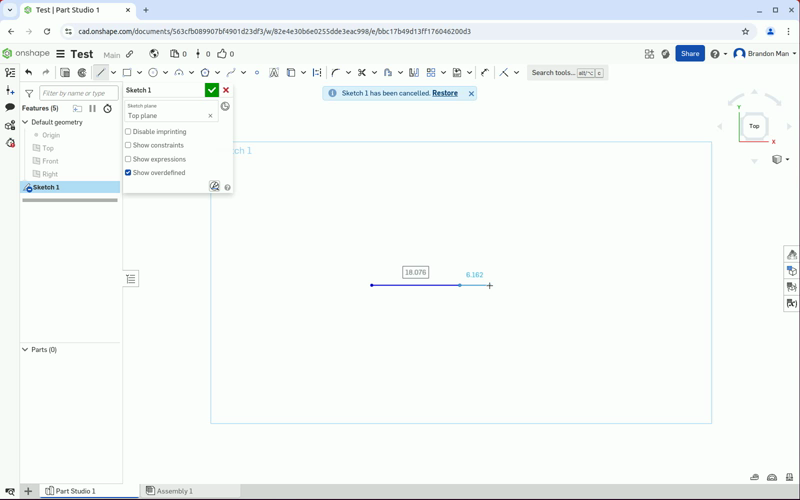
mouse_move(459, 252)
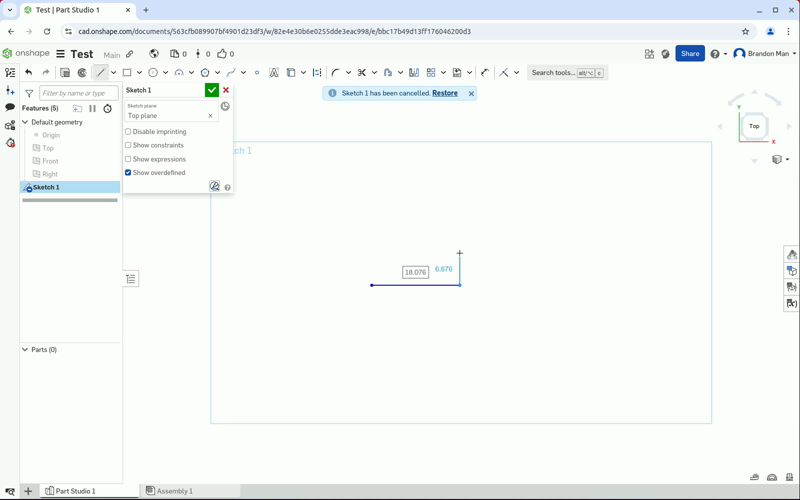
click(459, 252)
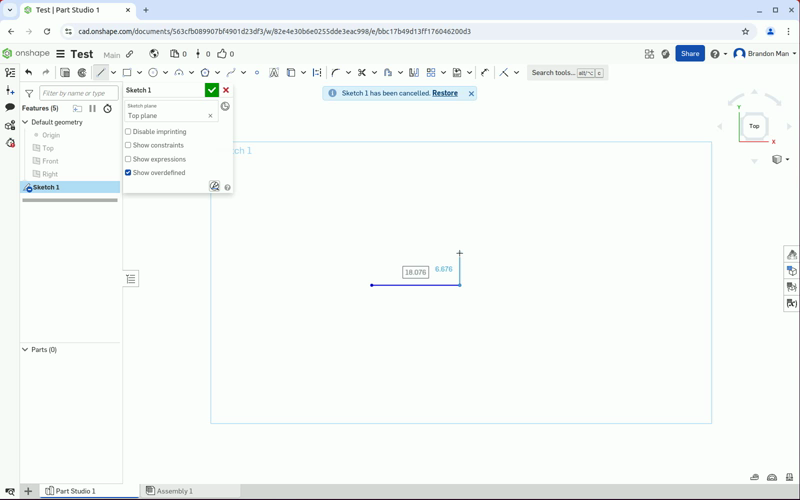
key_up(shift)
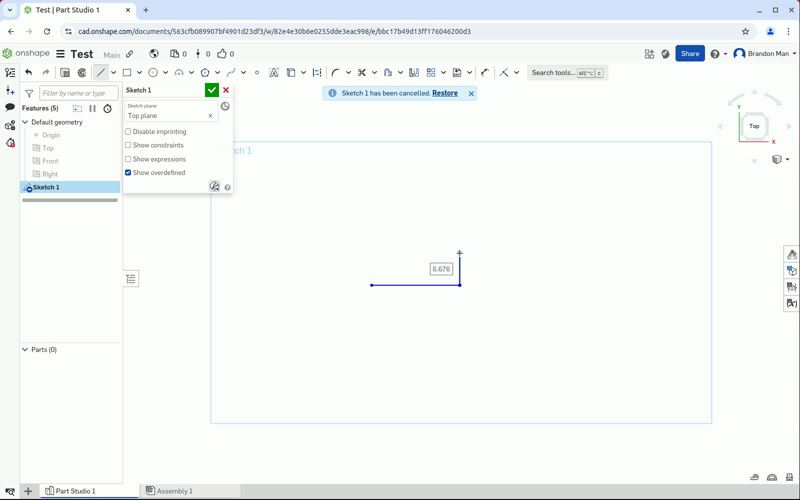
key_down(shift)
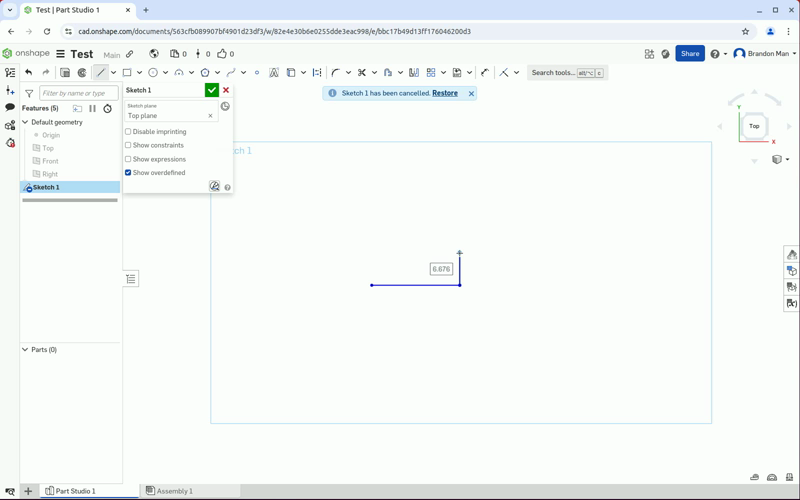
mouse_move(371, 252)
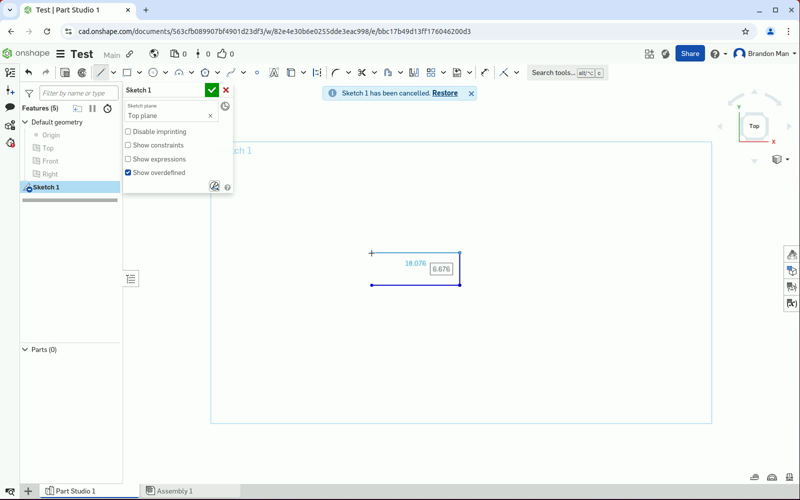
click(371, 252)
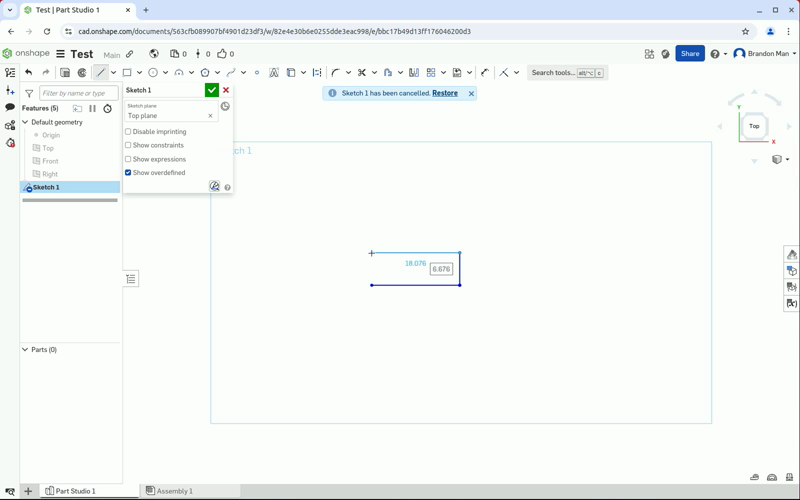
key_up(shift)
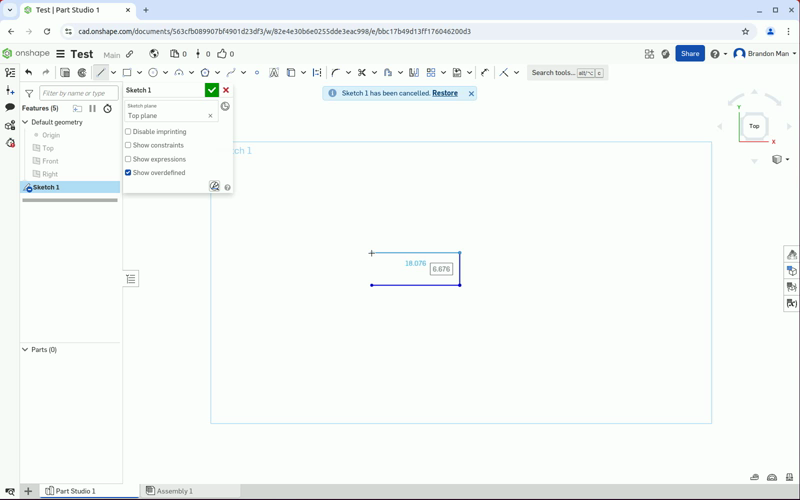
mouse_move(401, 252)
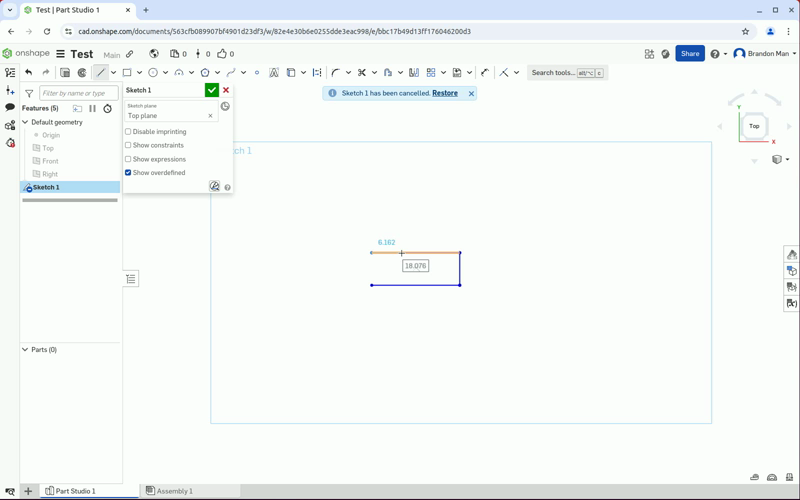
key_down(shift)
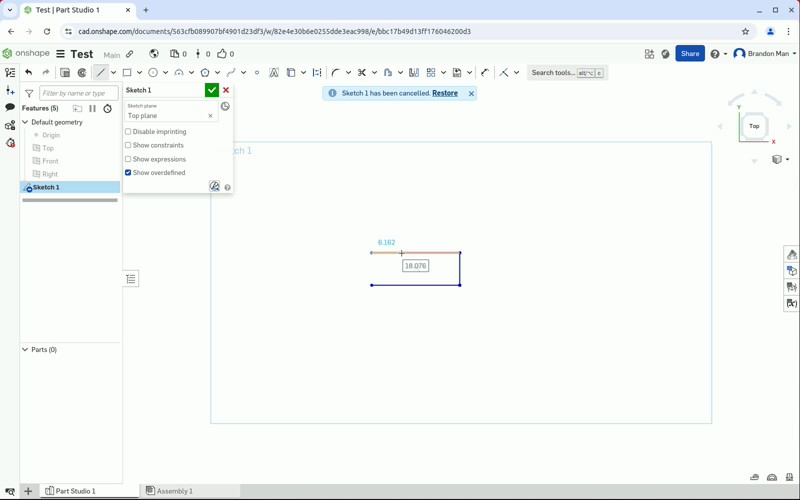
mouse_move(371, 285)
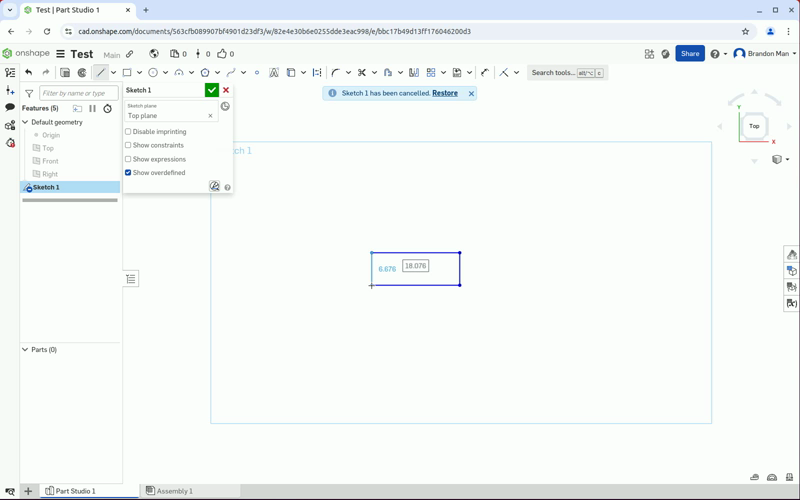
key_up(shift)
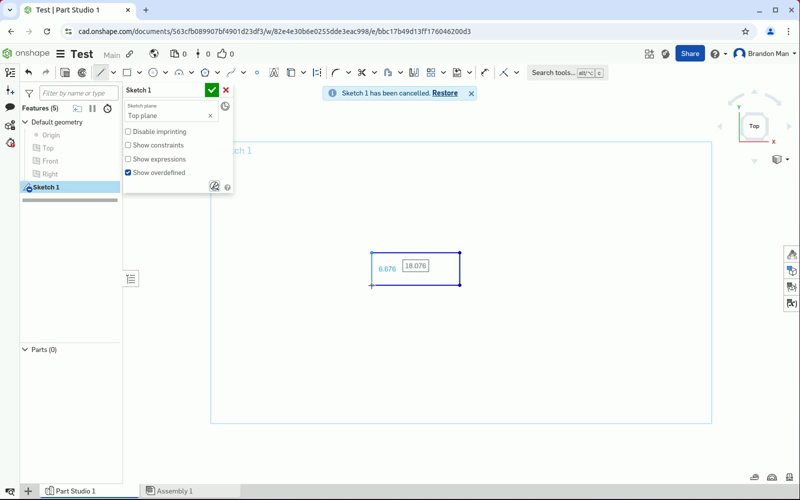
click(371, 285)
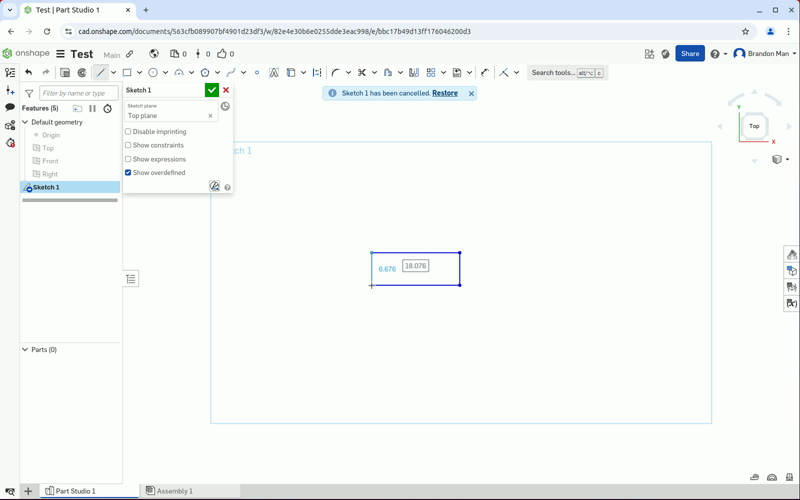
key(esc)
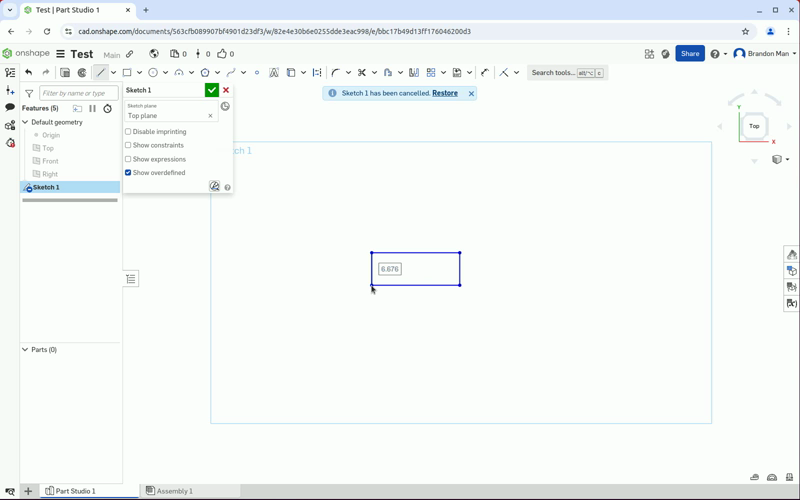
mouse_move(399, 280)
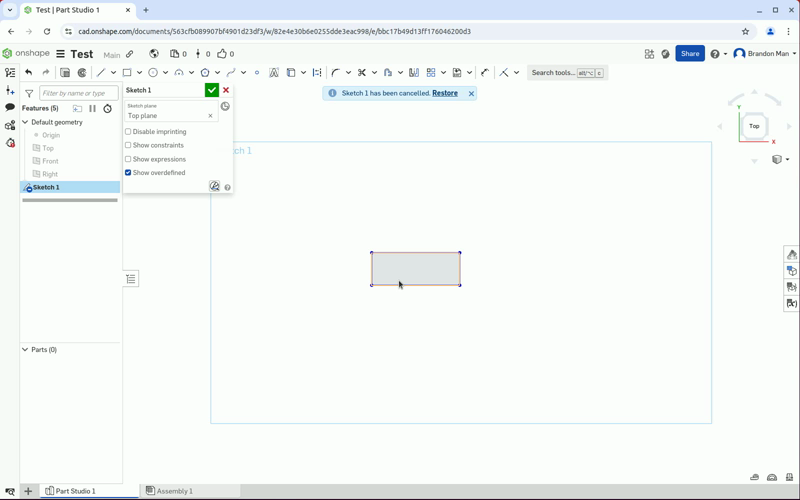
click(399, 280)
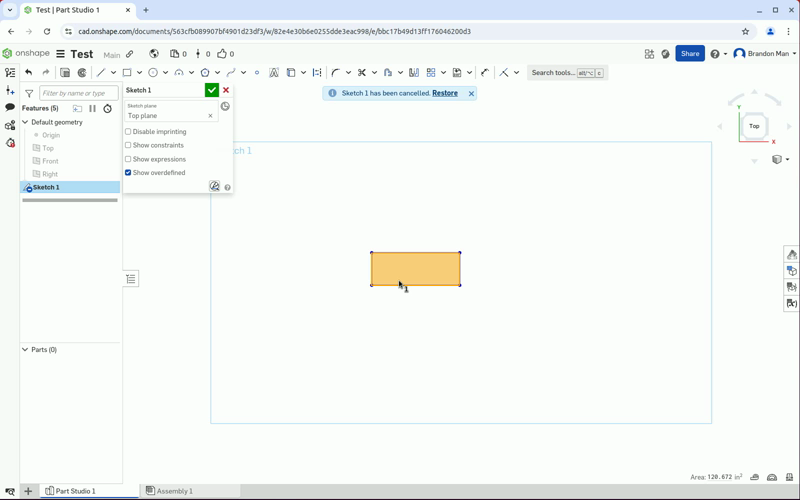
mouse_move(73, 352)
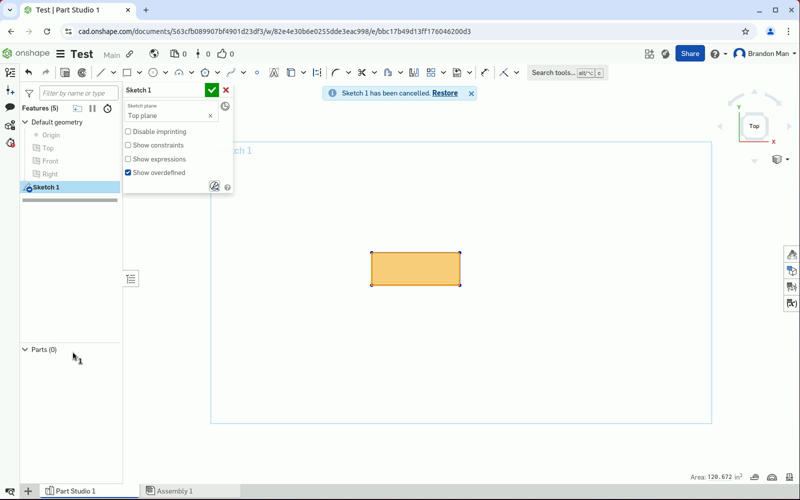
key(shift+y)
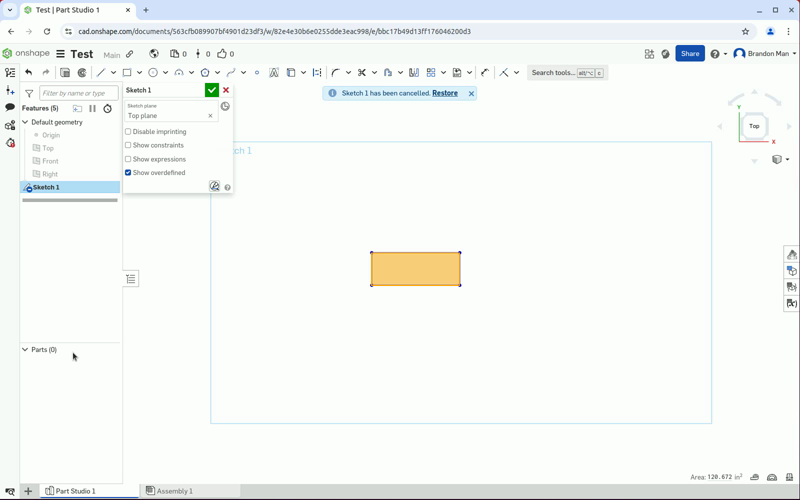
key(shift+e)
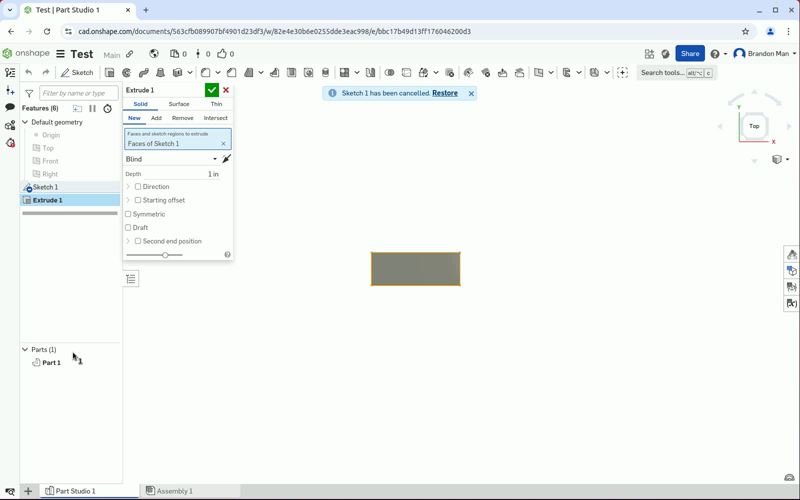
mouse_move(143, 106)
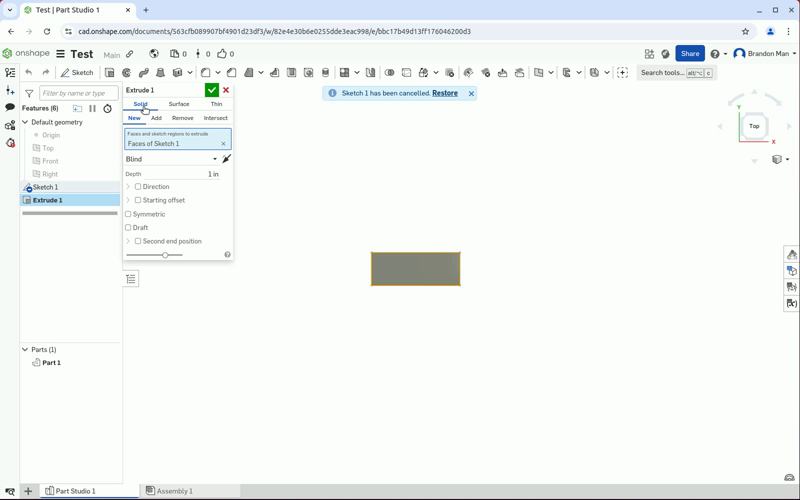
click(143, 106)
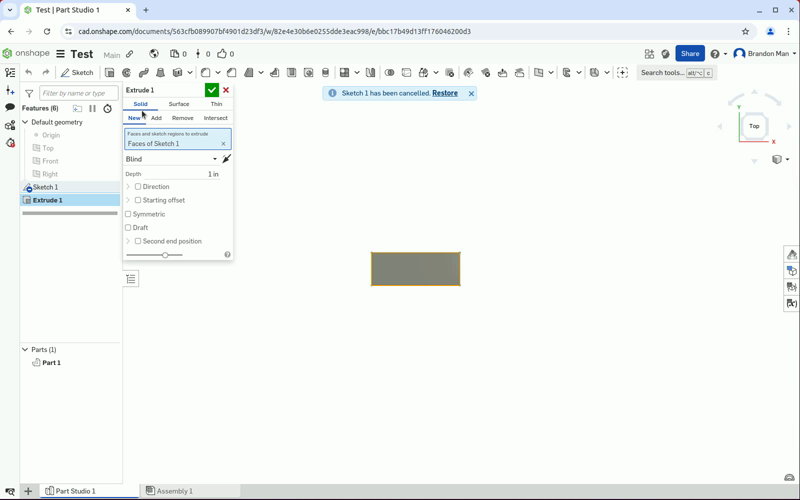
mouse_move(137, 120)
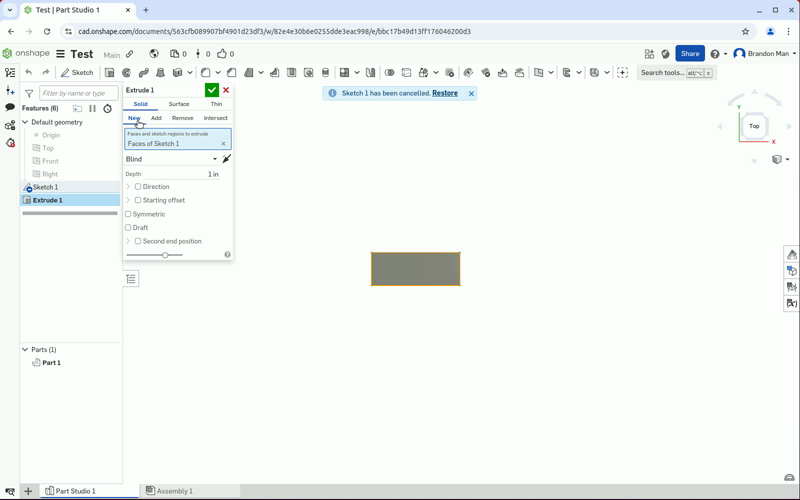
click(137, 120)
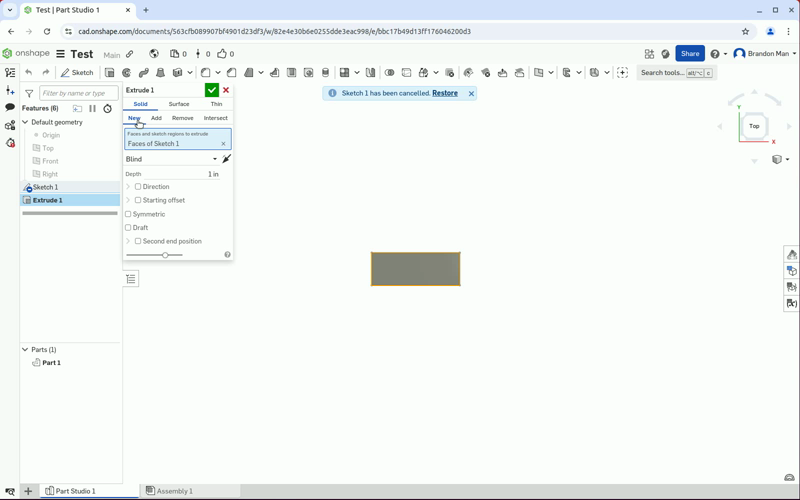
key(tab, 4)
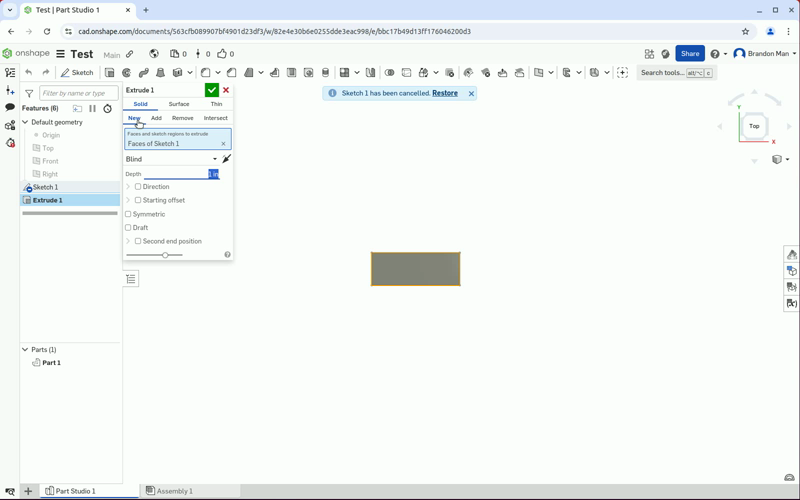
text(-0.241)
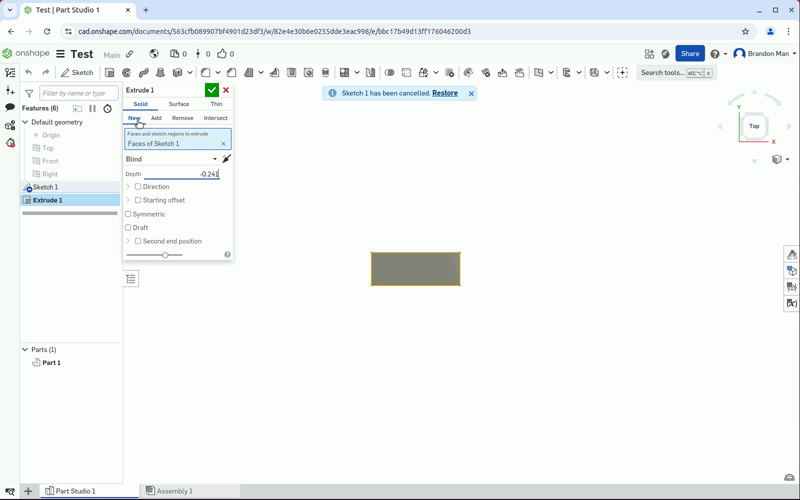
key(enter)
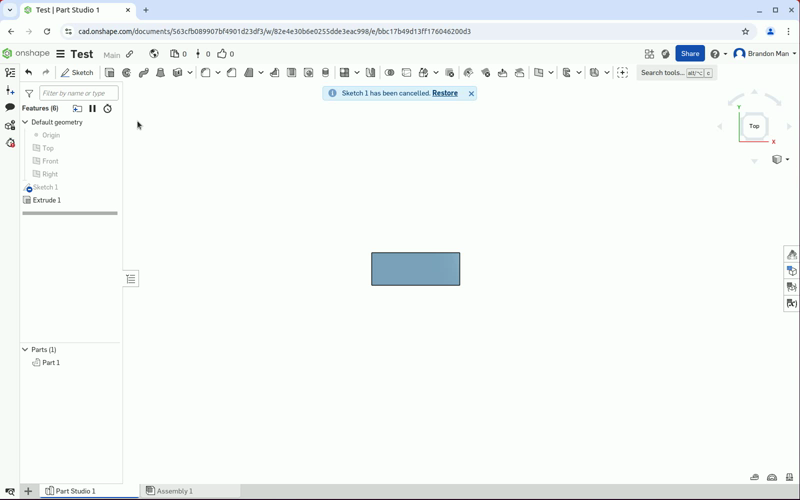
key(shift+h)
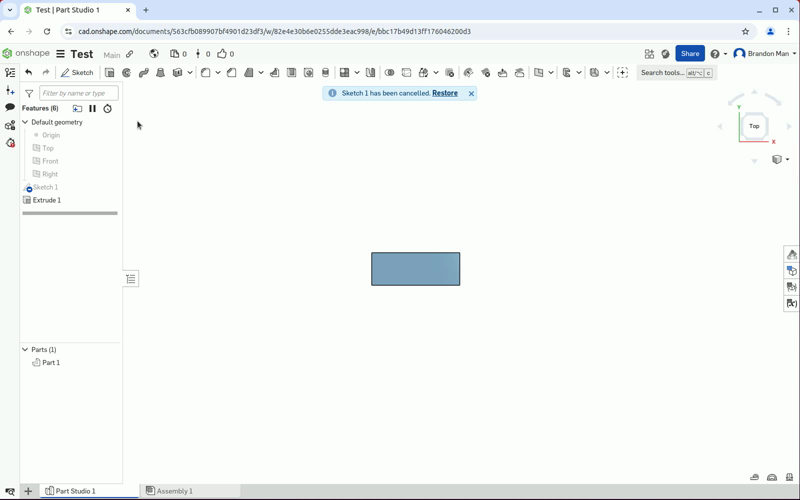
key(shift+h)
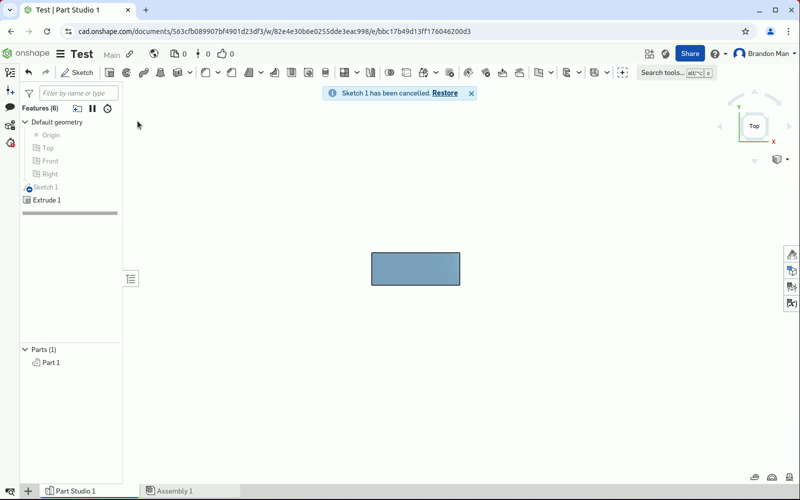
mouse_move(73, 189)
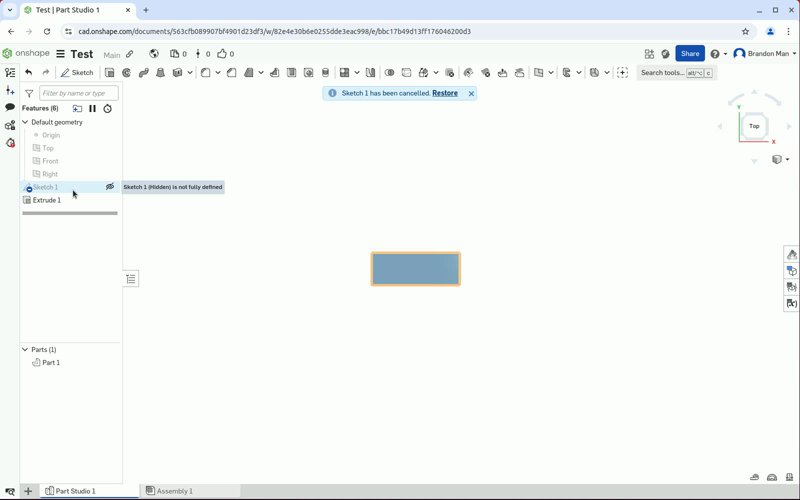
click(73, 189)
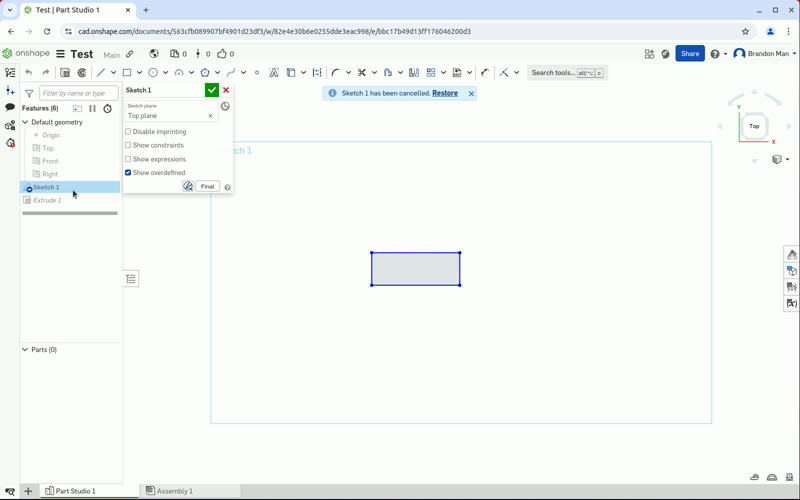
mouse_move(229, 92)
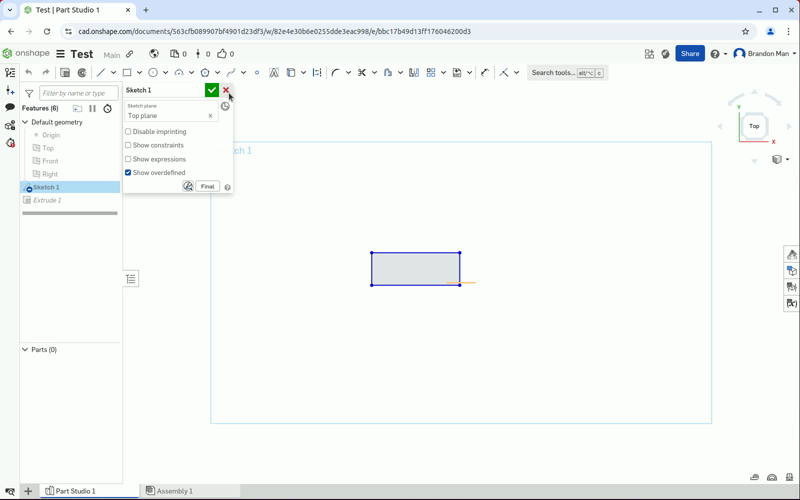
click(229, 92)
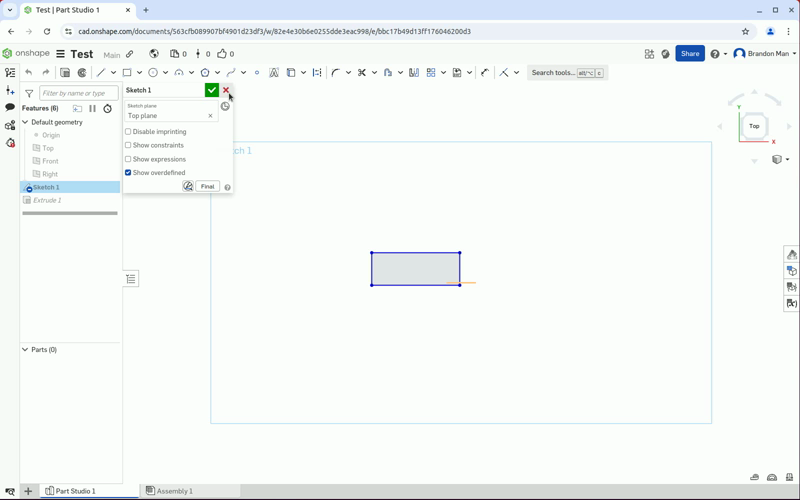
key(shift+s)
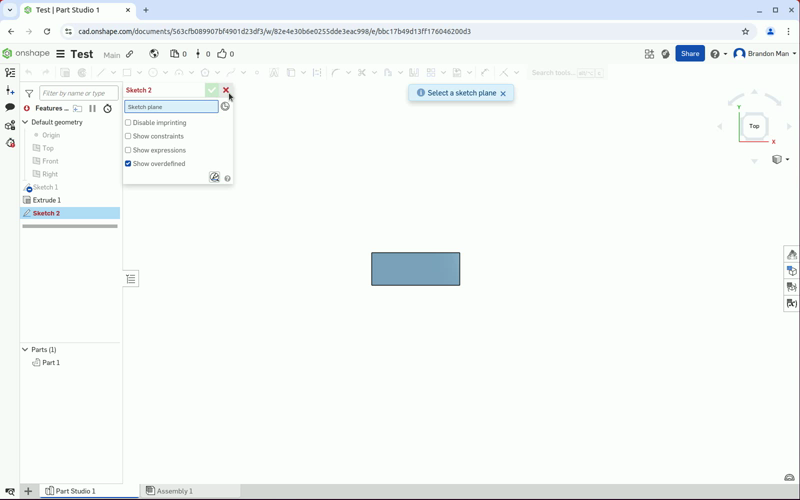
mouse_move(73, 150)
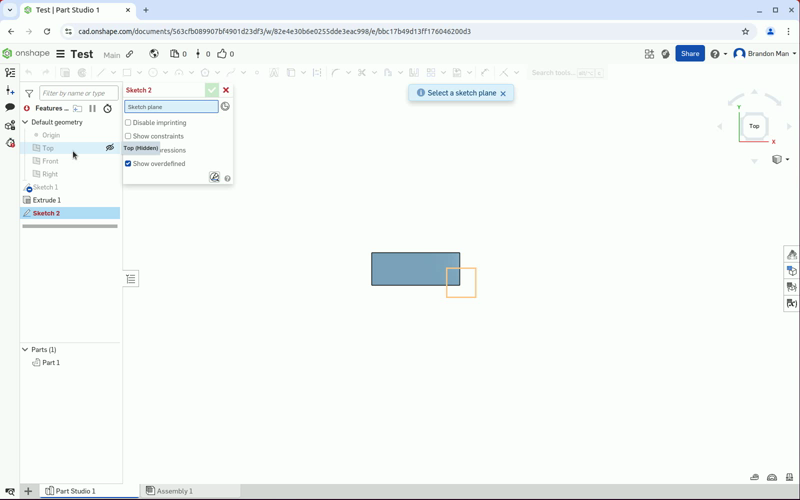
click(73, 150)
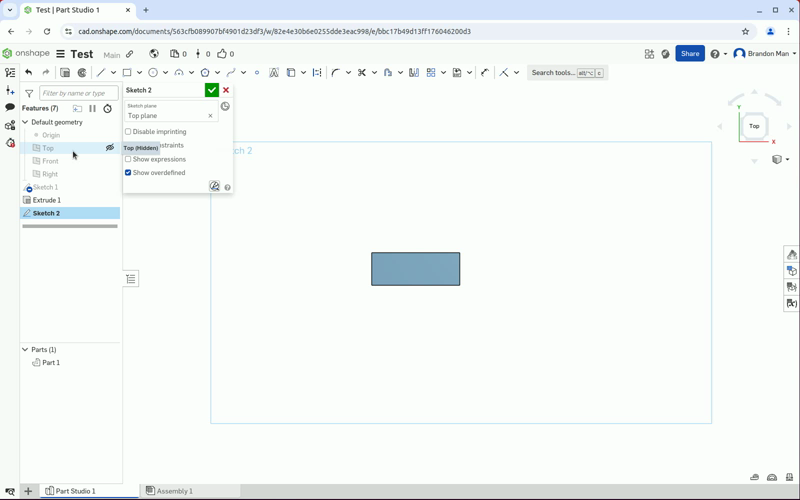
mouse_move(73, 352)
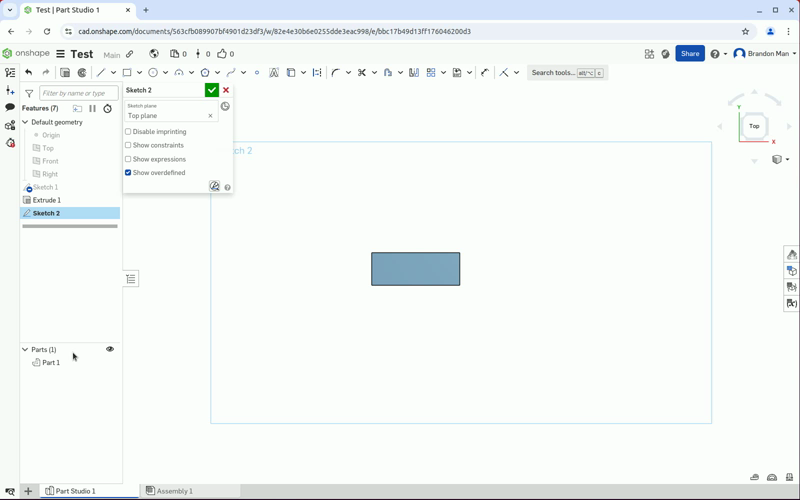
key(y)
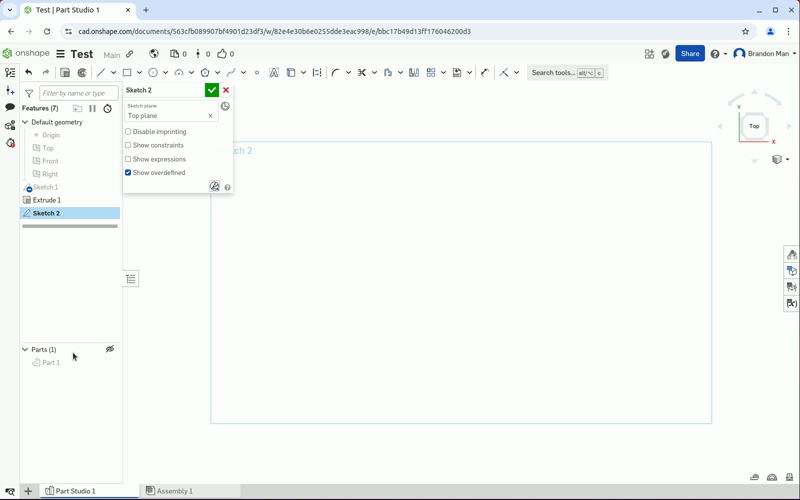
key(l)
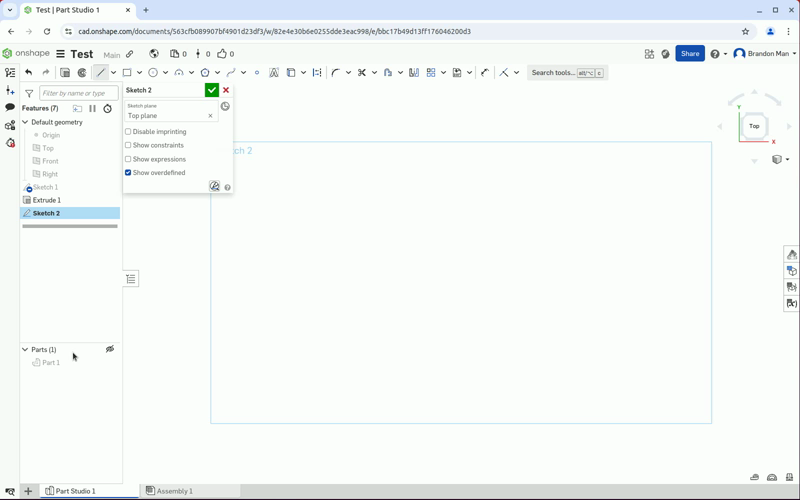
key_down(shift)
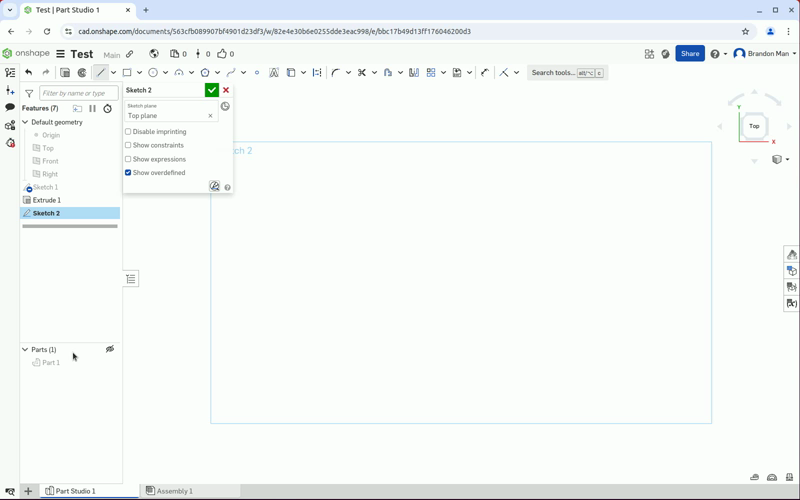
mouse_move(485, 282)
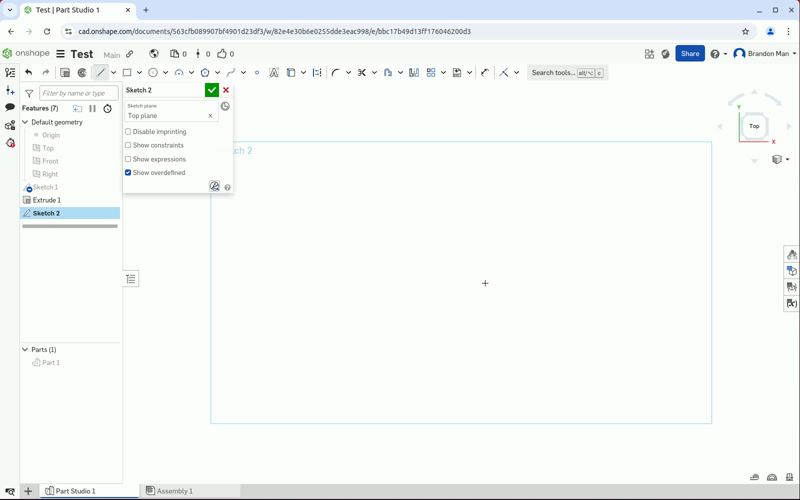
click(485, 282)
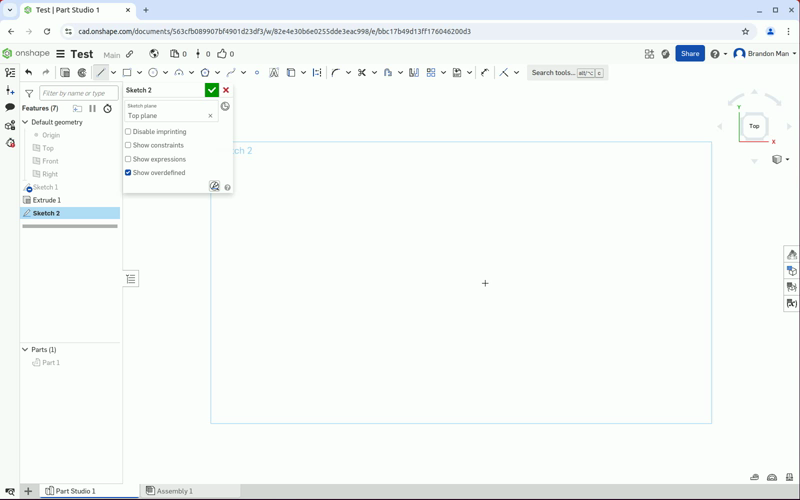
key_up(shift)
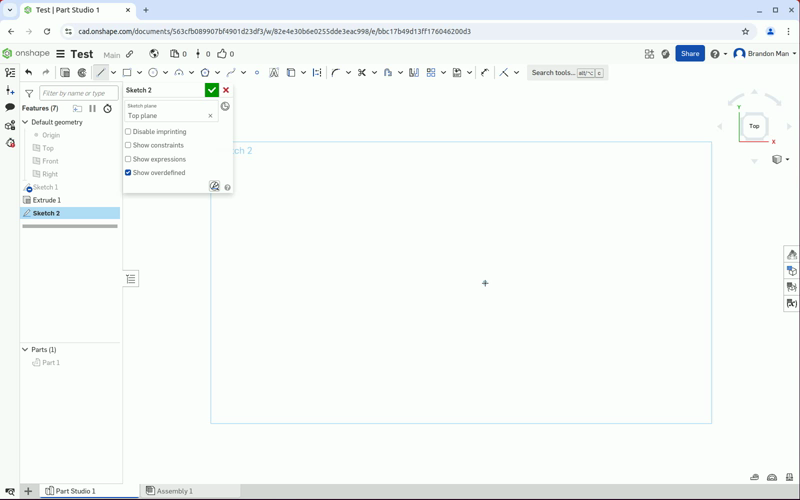
key_down(shift)
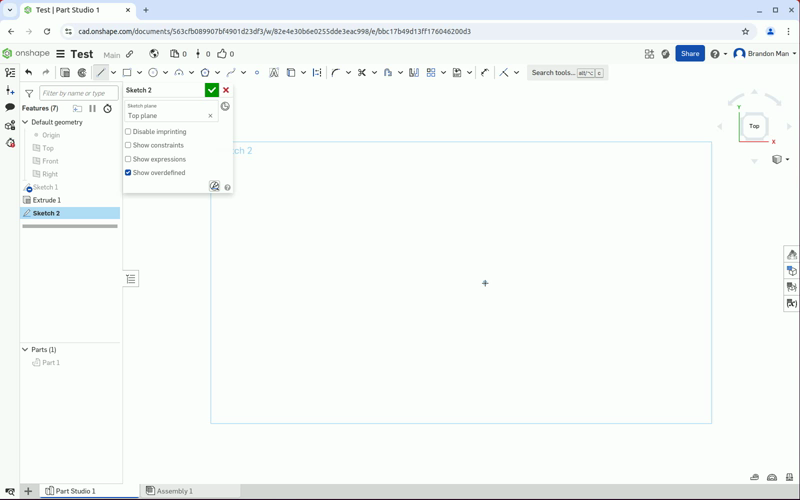
mouse_move(573, 282)
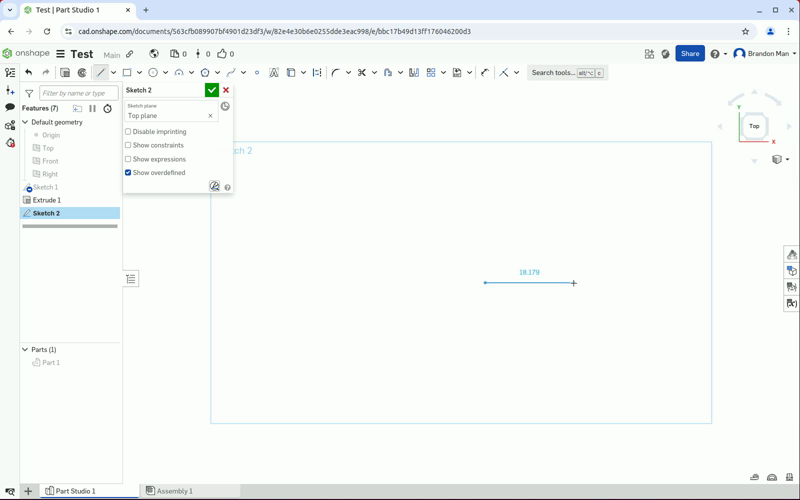
click(573, 282)
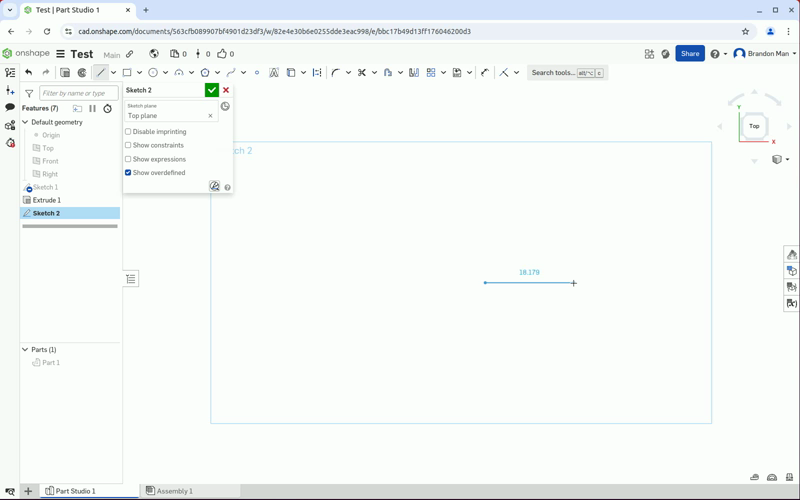
key_up(shift)
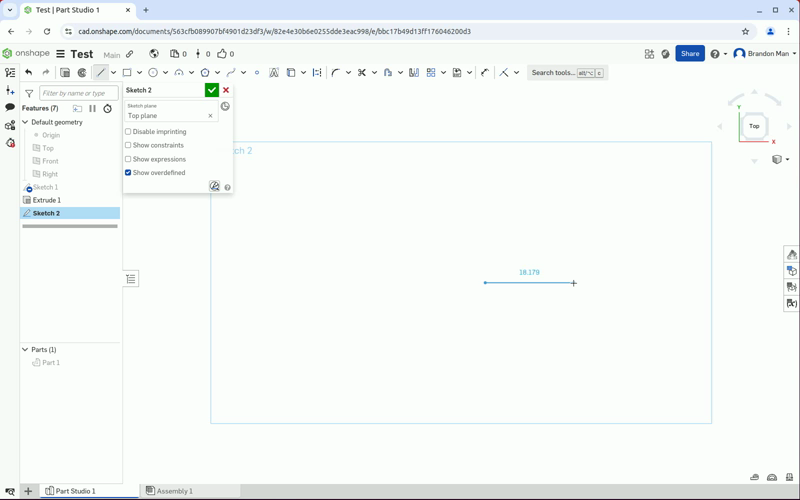
key_down(shift)
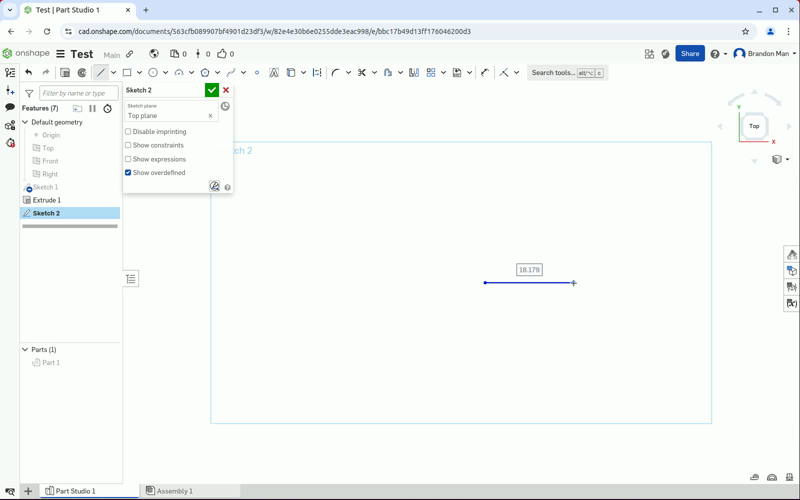
mouse_move(589, 282)
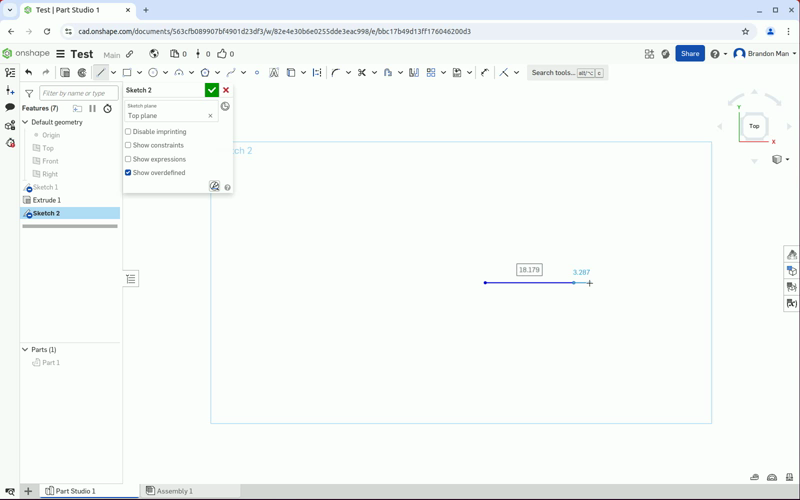
mouse_move(573, 247)
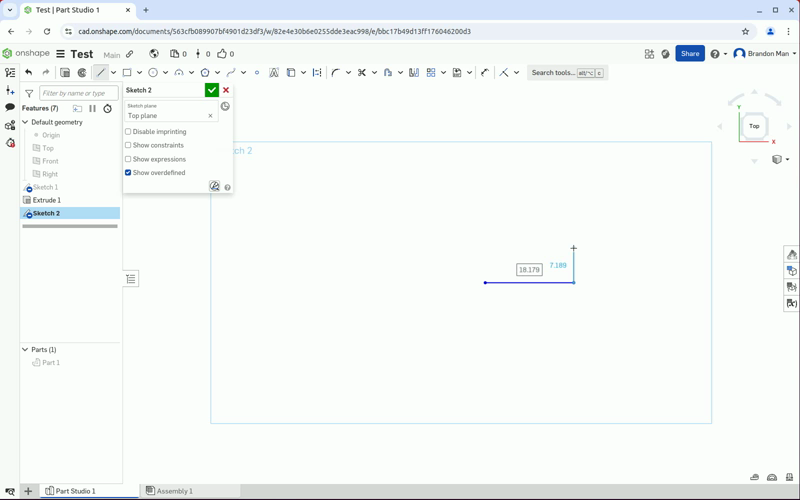
click(573, 247)
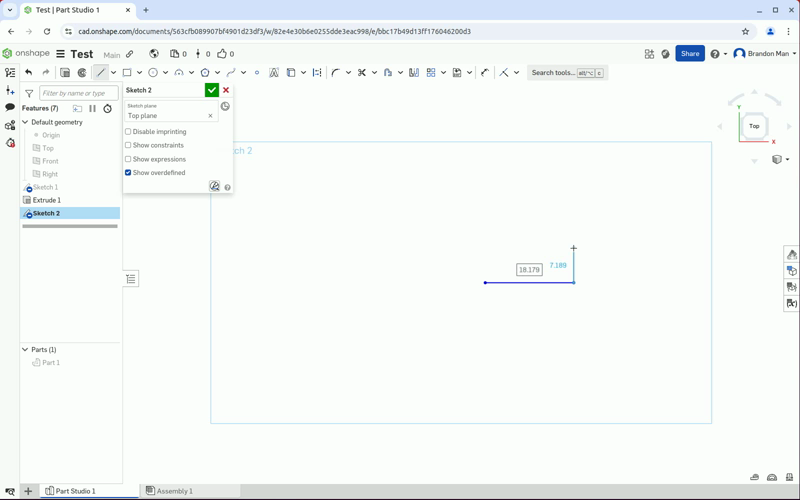
key_up(shift)
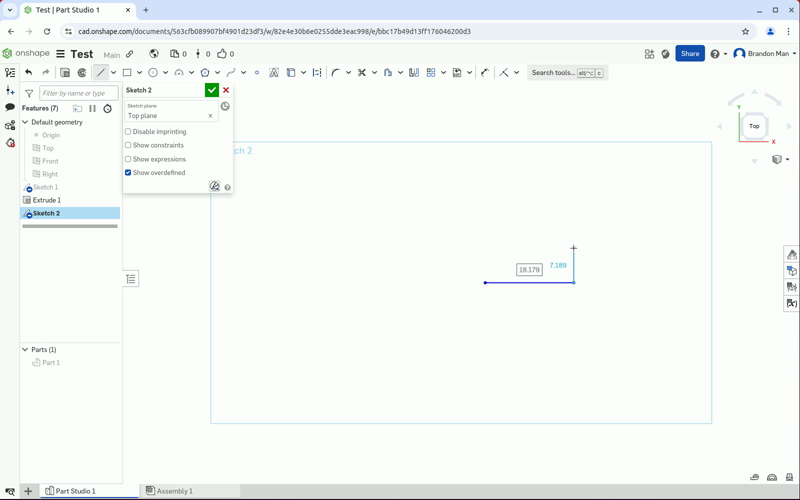
key_down(shift)
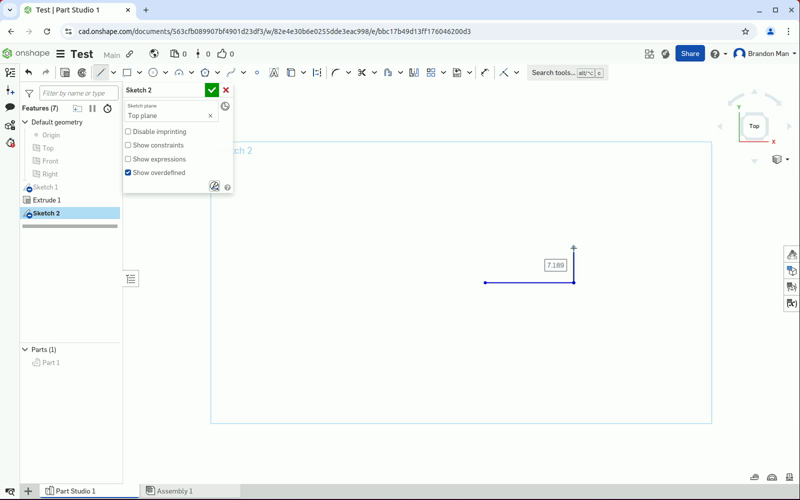
mouse_move(485, 247)
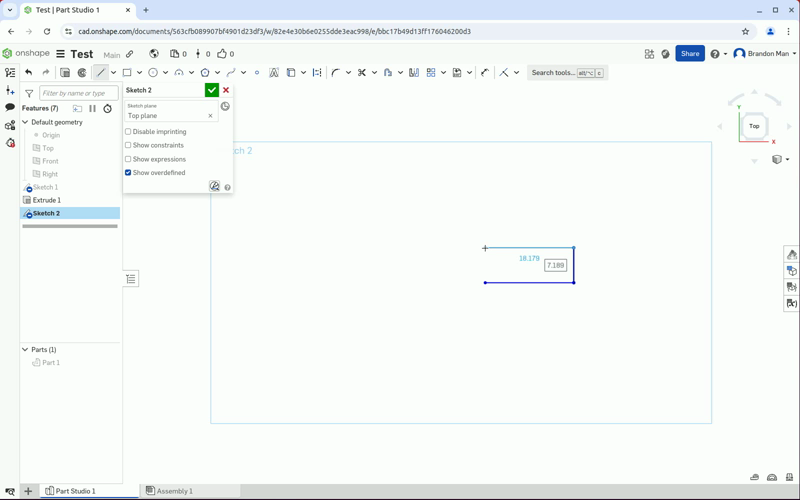
click(485, 247)
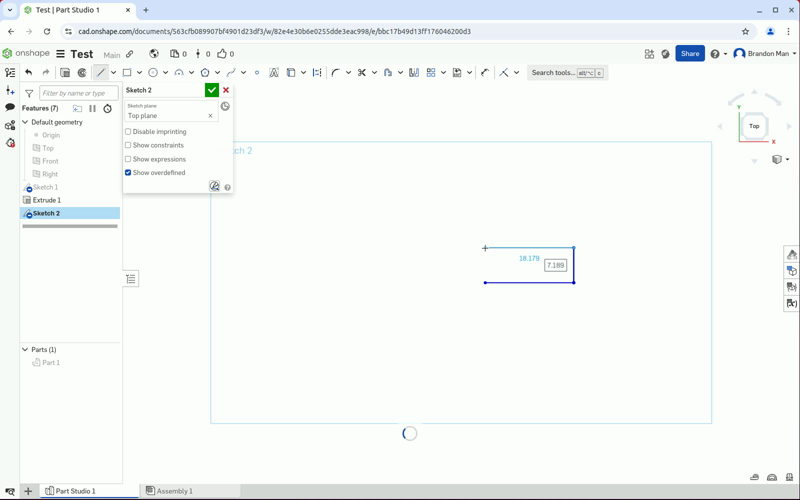
key_up(shift)
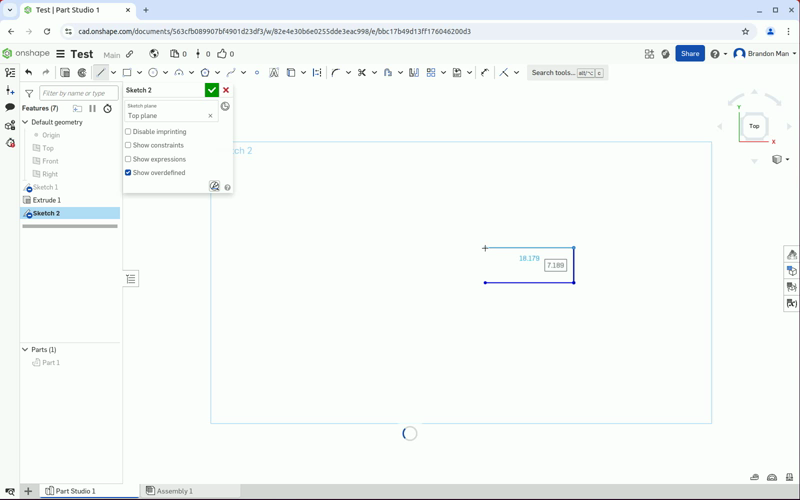
mouse_move(515, 247)
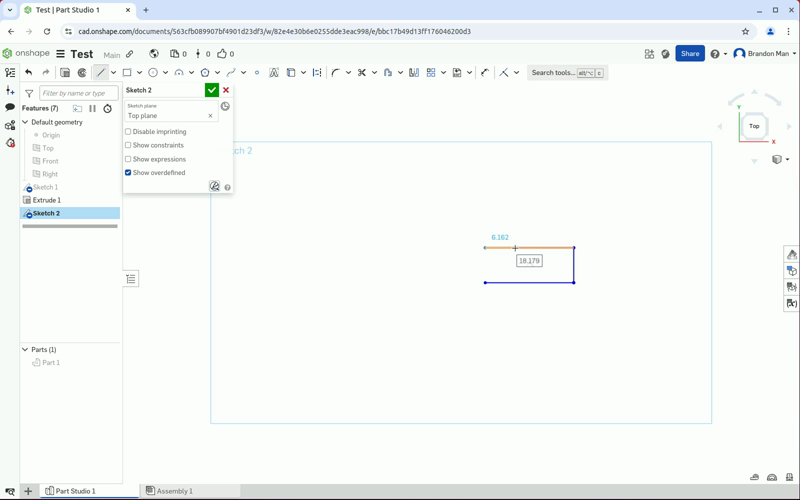
key_down(shift)
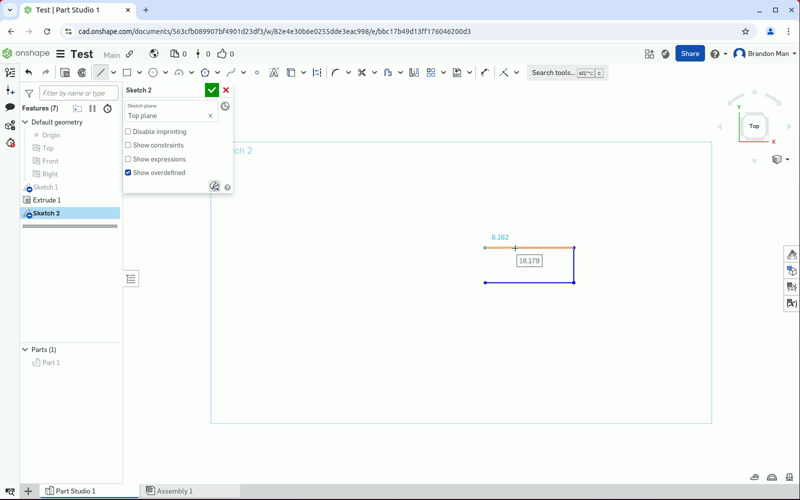
mouse_move(485, 282)
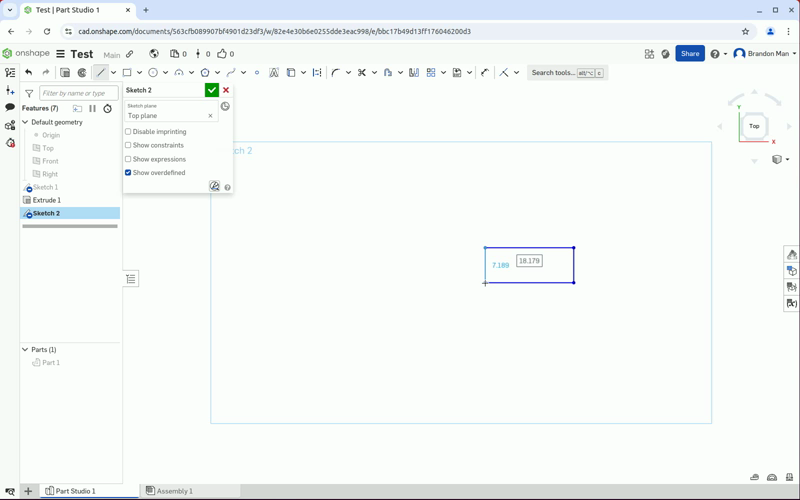
key_up(shift)
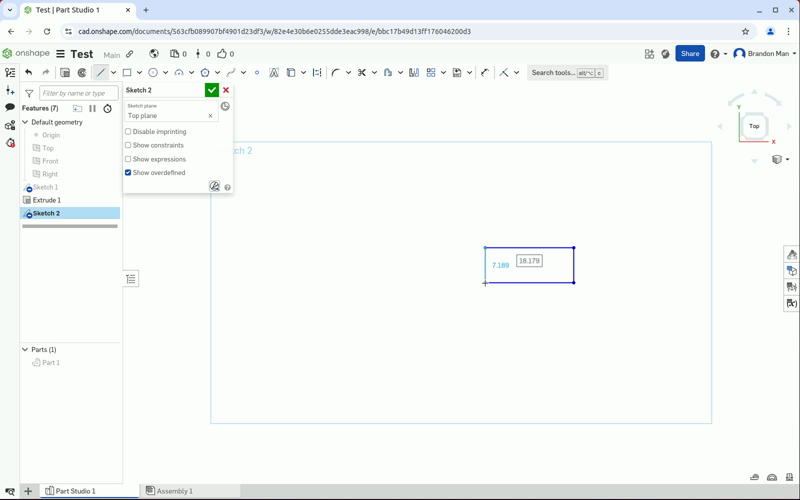
click(485, 282)
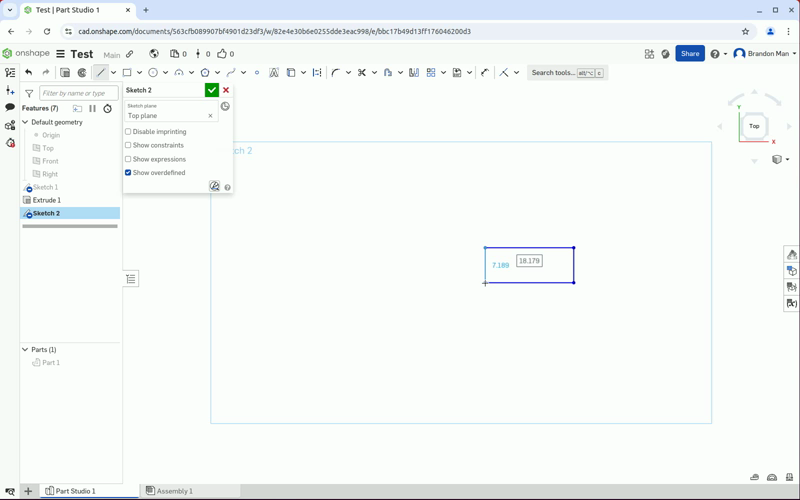
key(esc)
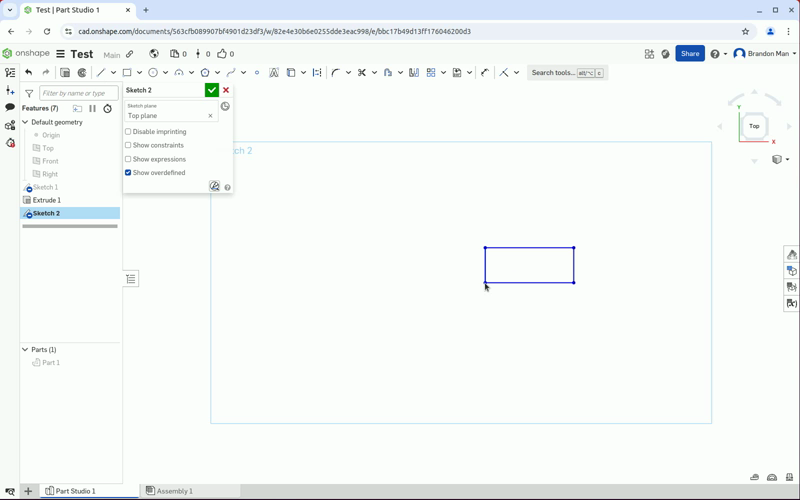
mouse_move(548, 265)
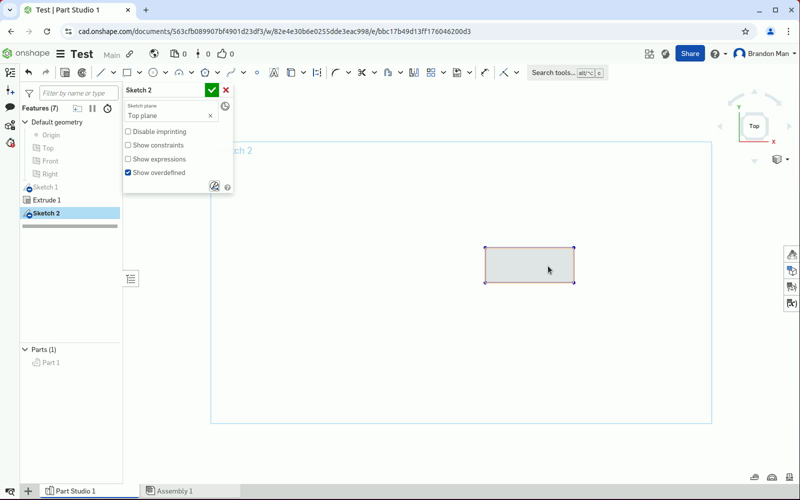
click(548, 265)
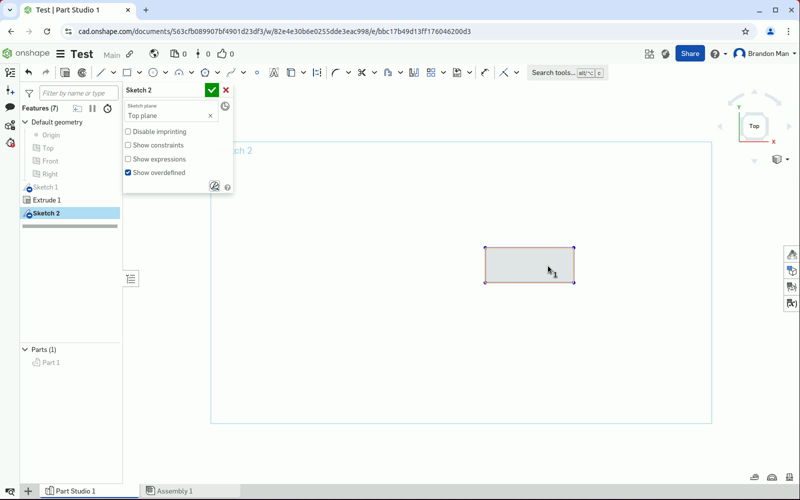
mouse_move(73, 352)
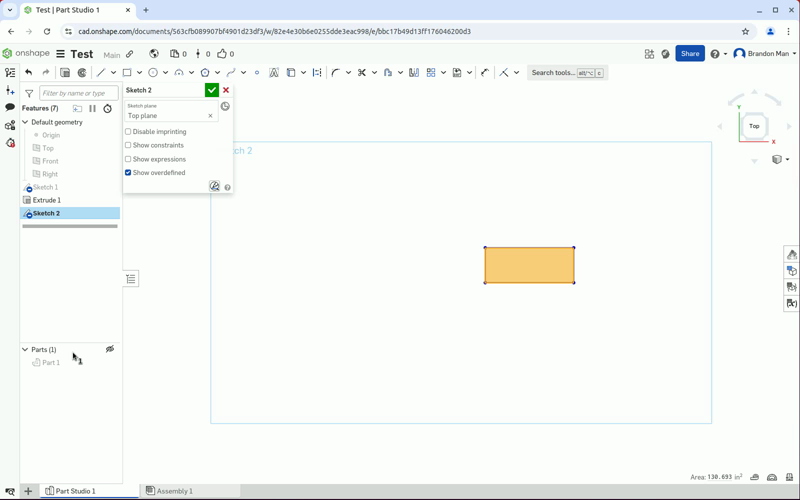
key(shift+y)
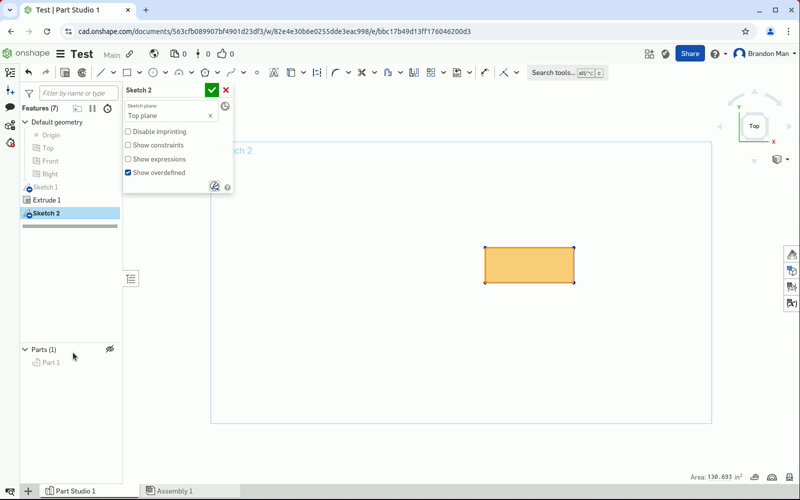
key(shift+e)
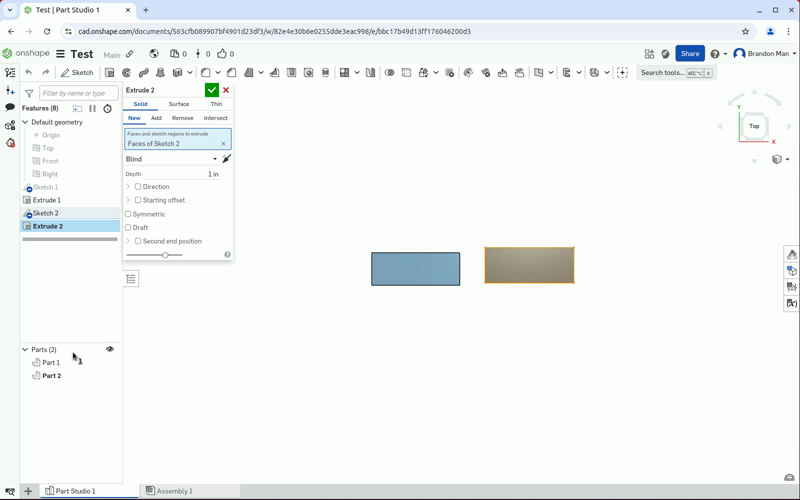
mouse_move(143, 106)
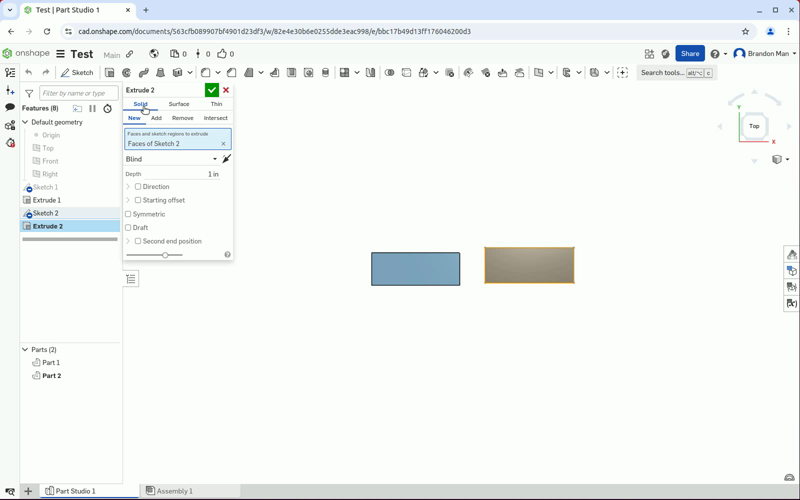
click(143, 106)
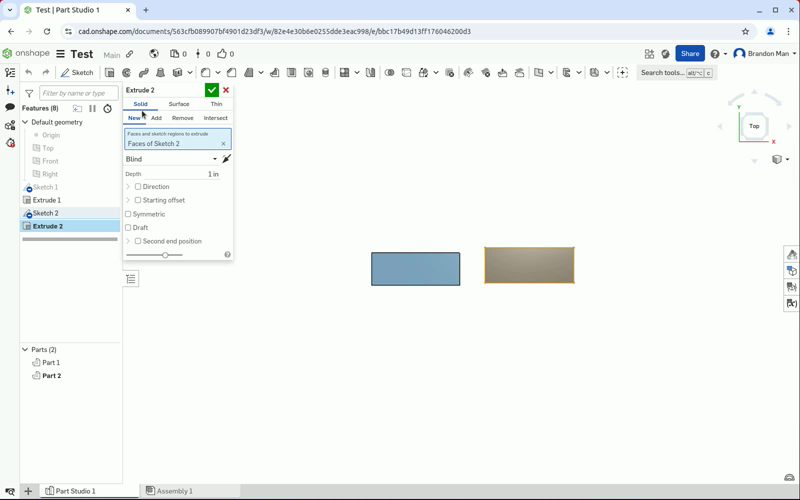
mouse_move(137, 120)
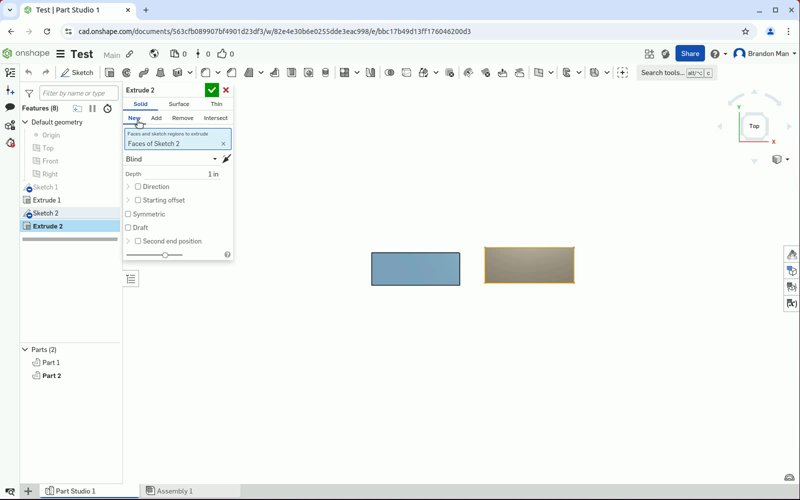
click(137, 120)
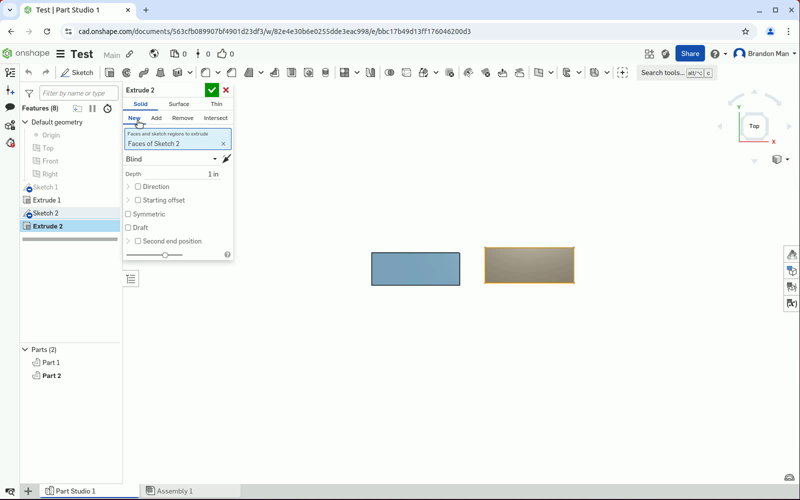
key(tab, 4)
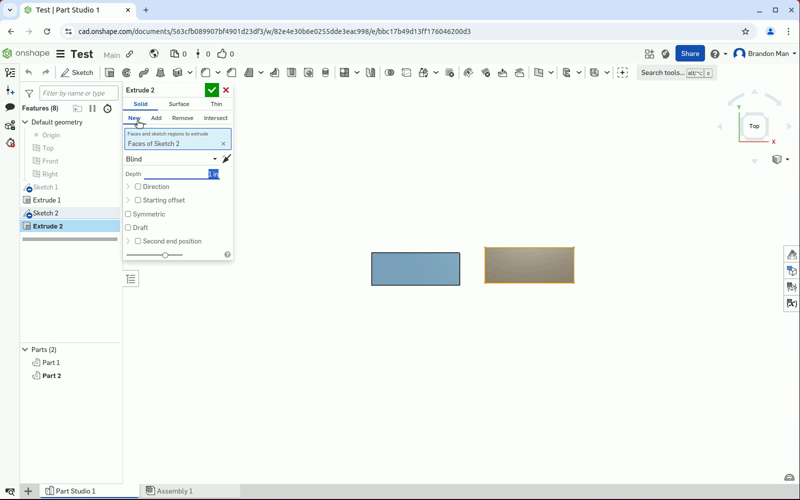
text(-0.241)
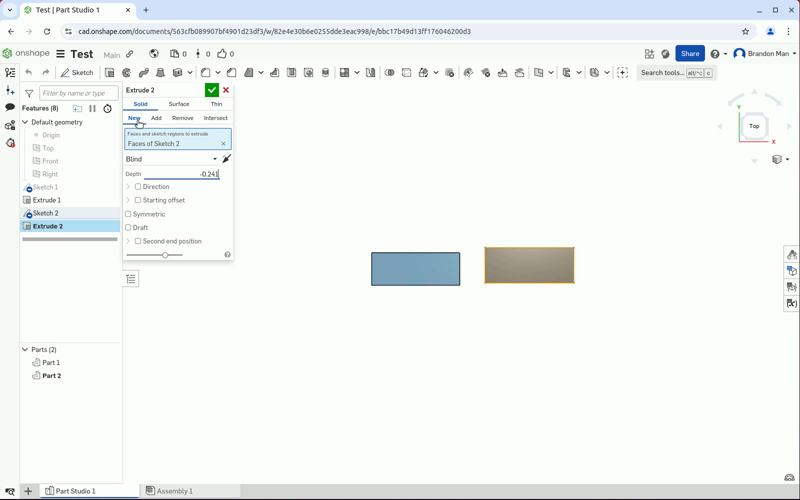
key(enter)
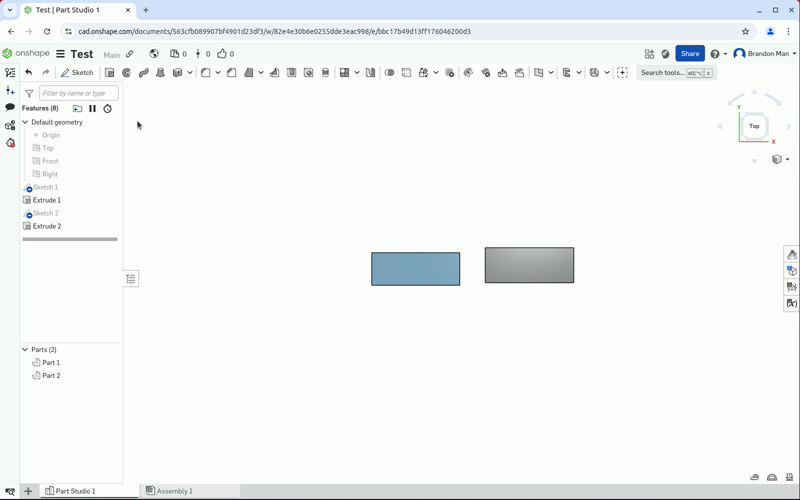
key(shift+h)
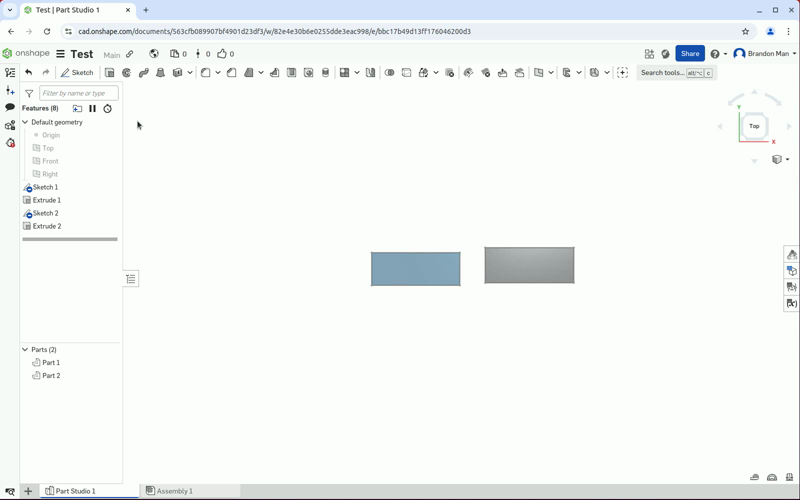
key(shift+h)
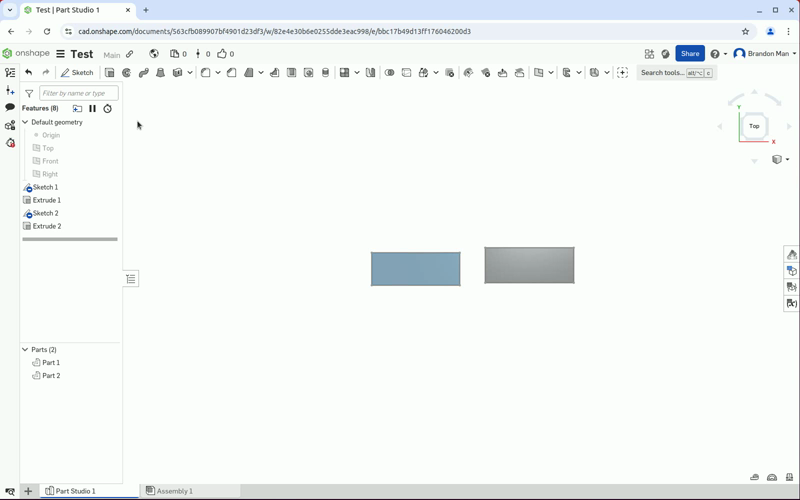
key(shift+7)
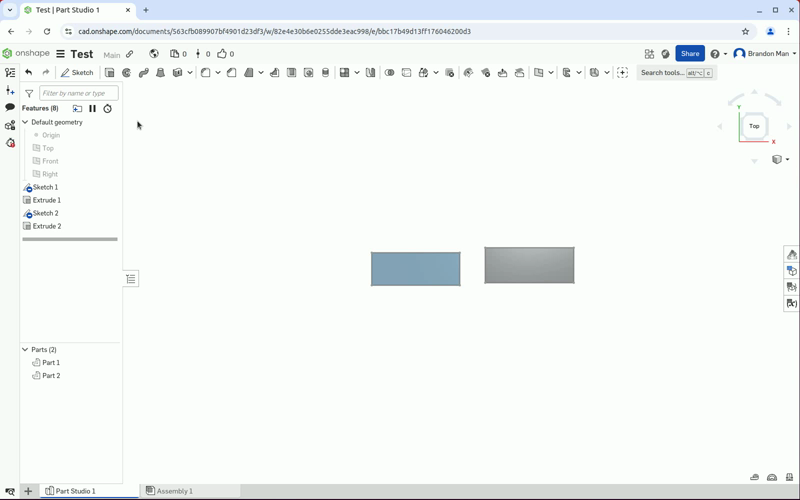
key(up, 3)
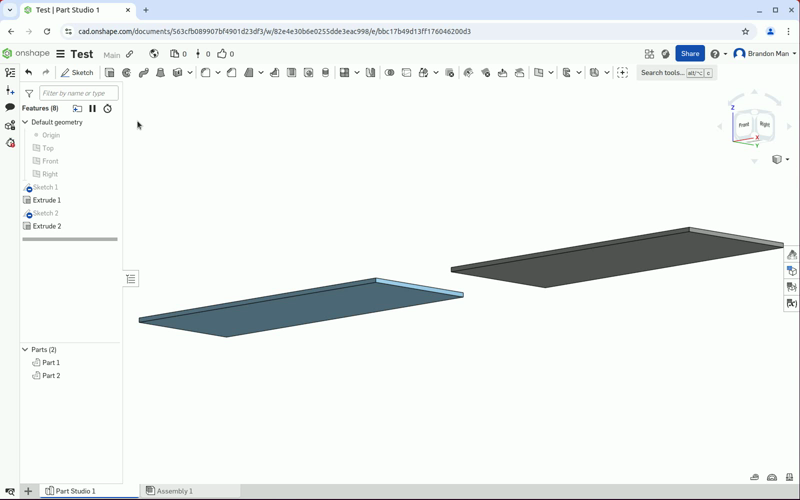
key(left, 3)
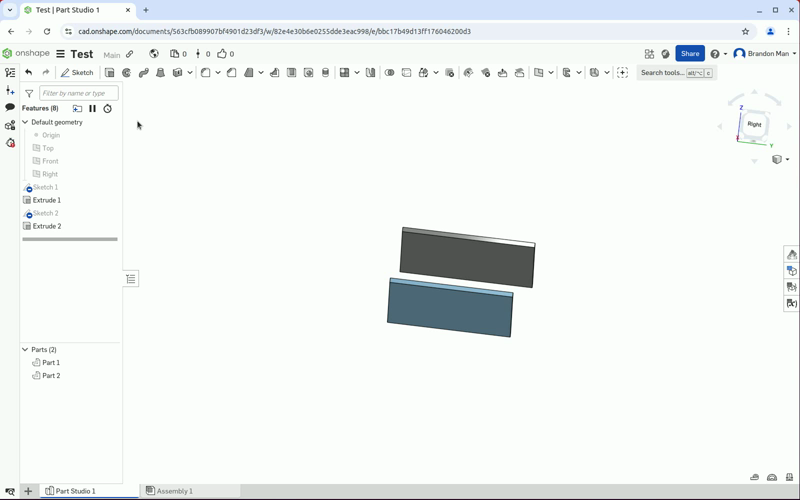
key(right, 3)
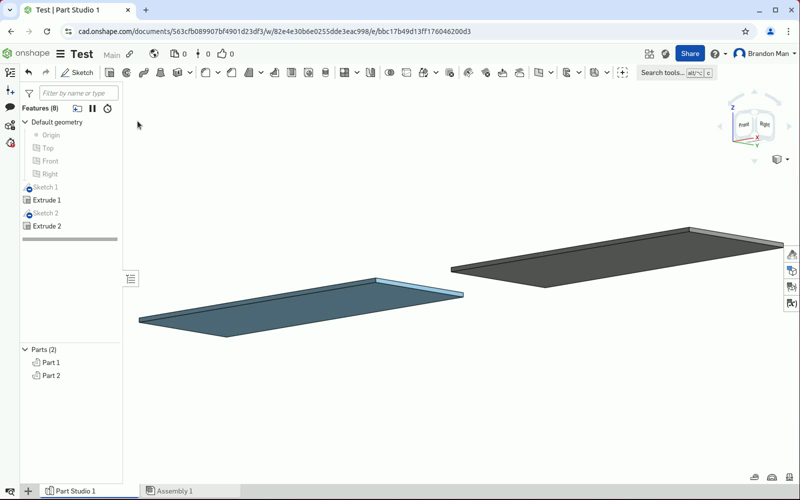
key(down, 3)
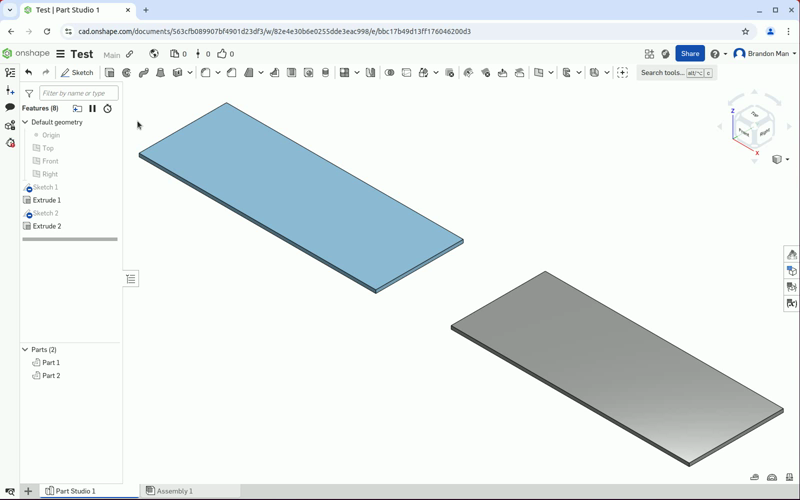
mouse_move(73, 189)
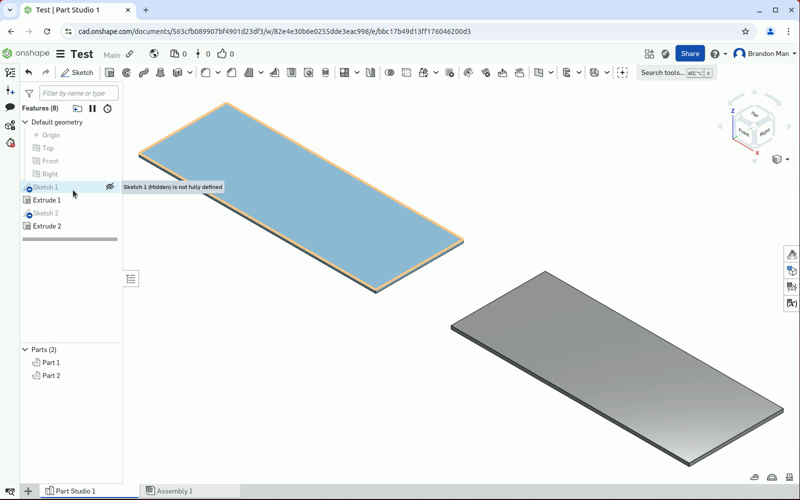
click(73, 189)